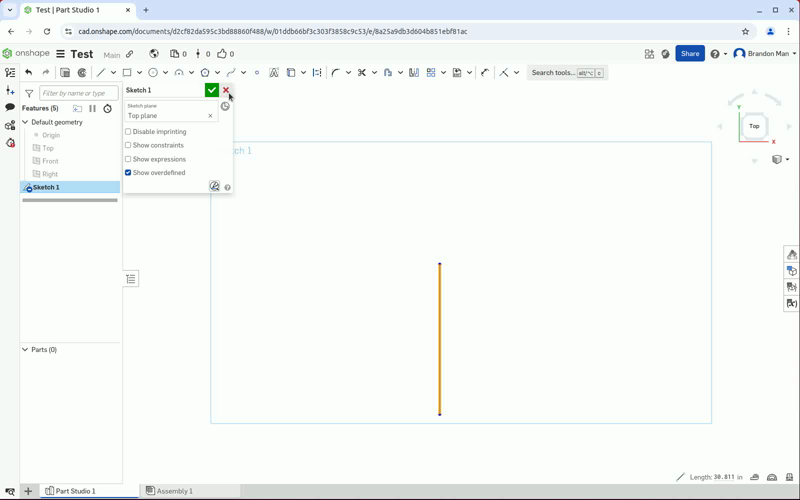
key(shift+h)
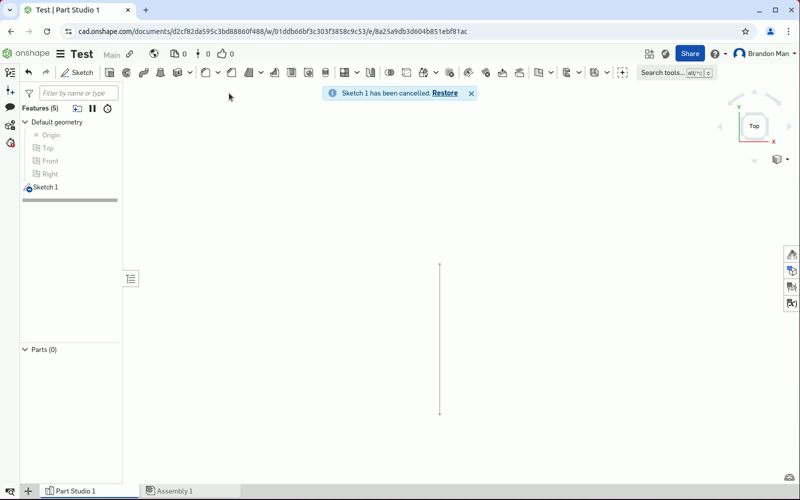
mouse_move(73, 352)
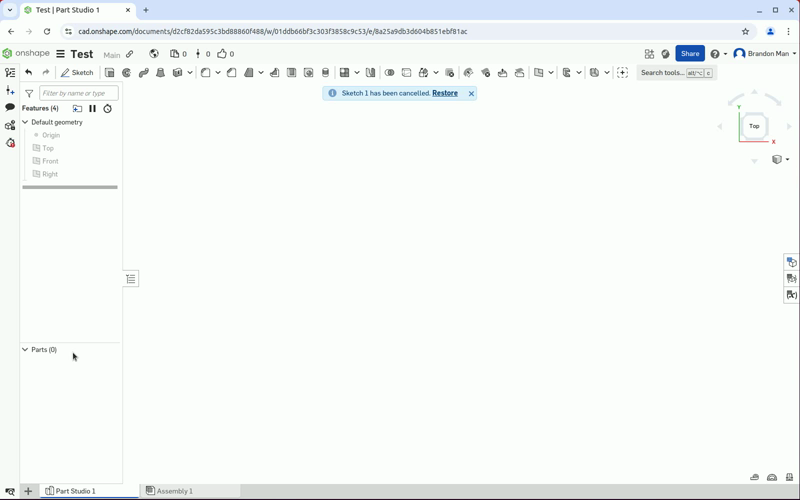
key(y)
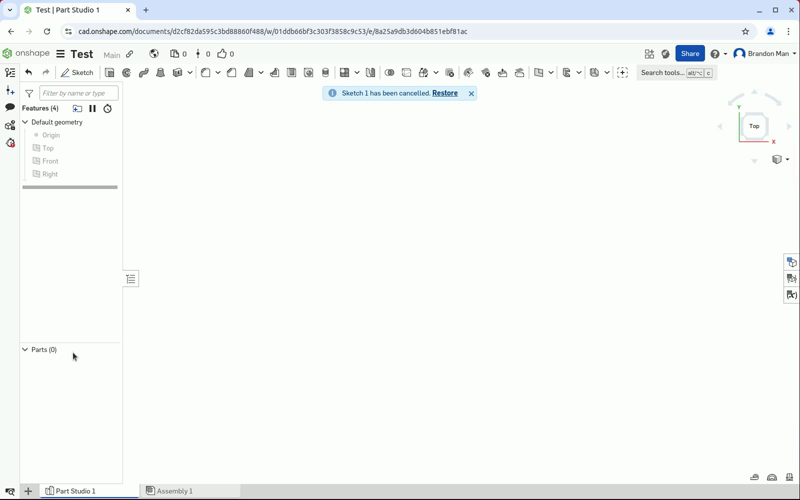
key(shift+p)
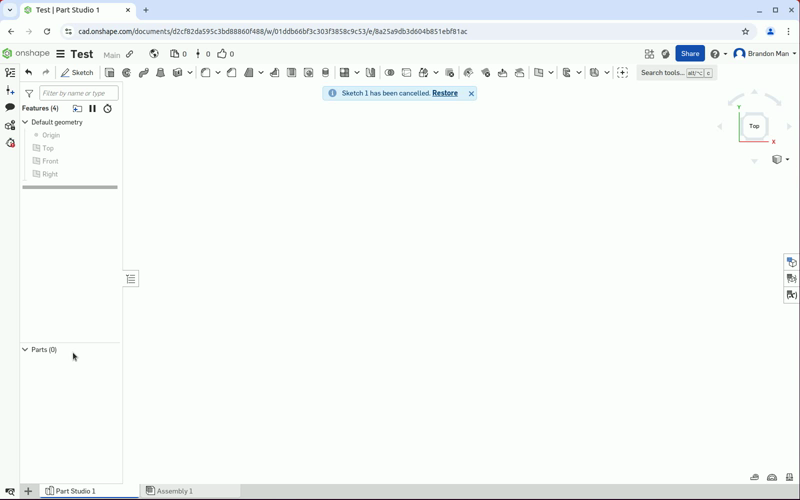
key(space)
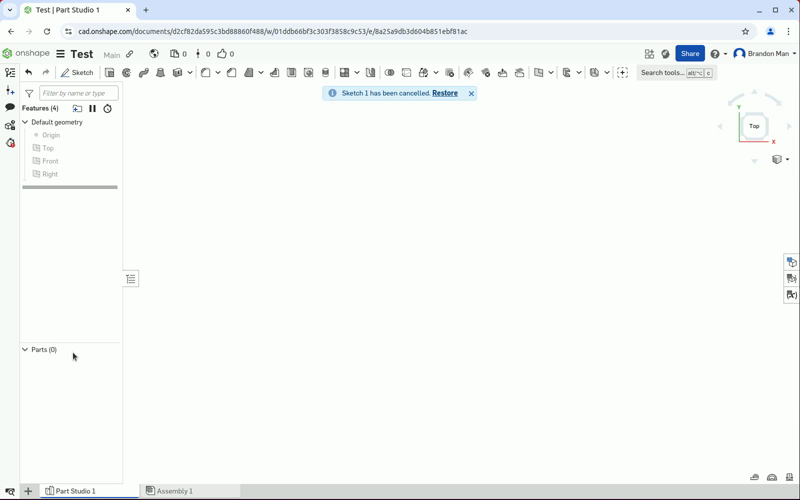
key_down(shift)
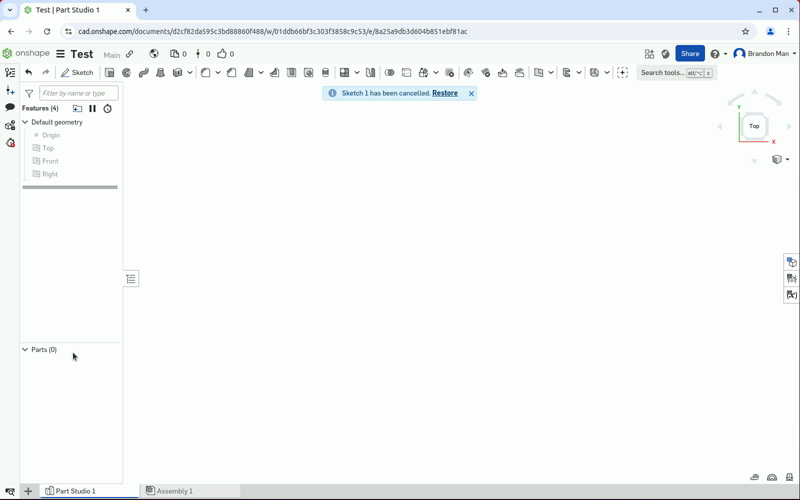
key(up)
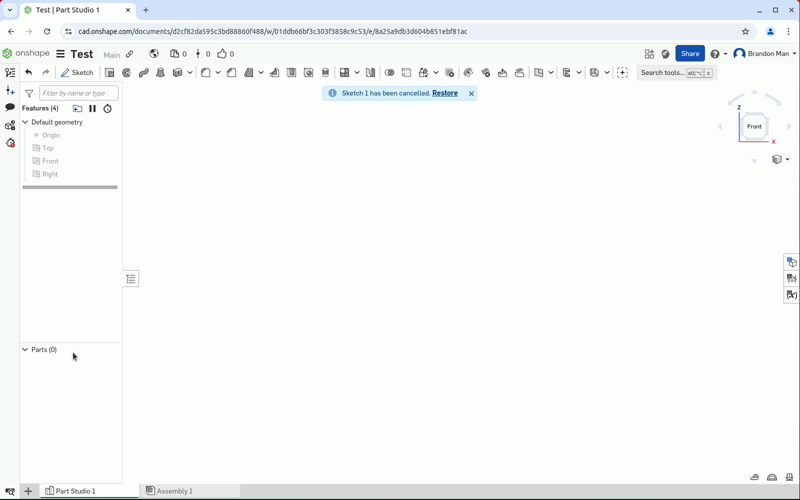
key_up(shift)
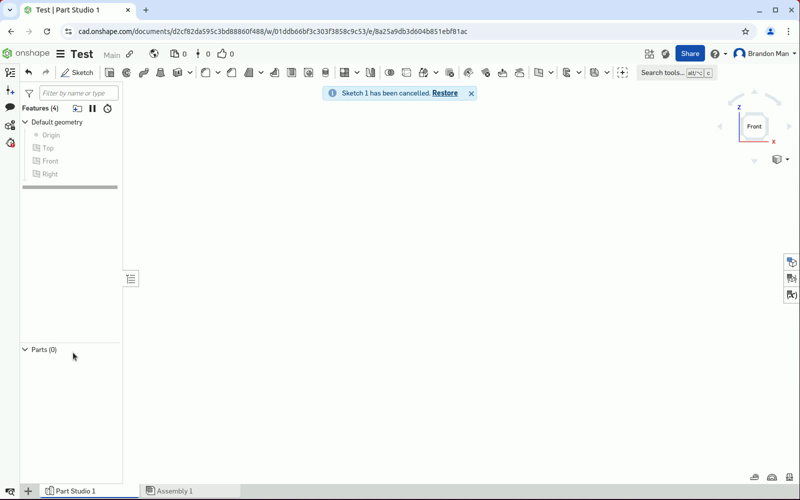
mouse_move(73, 352)
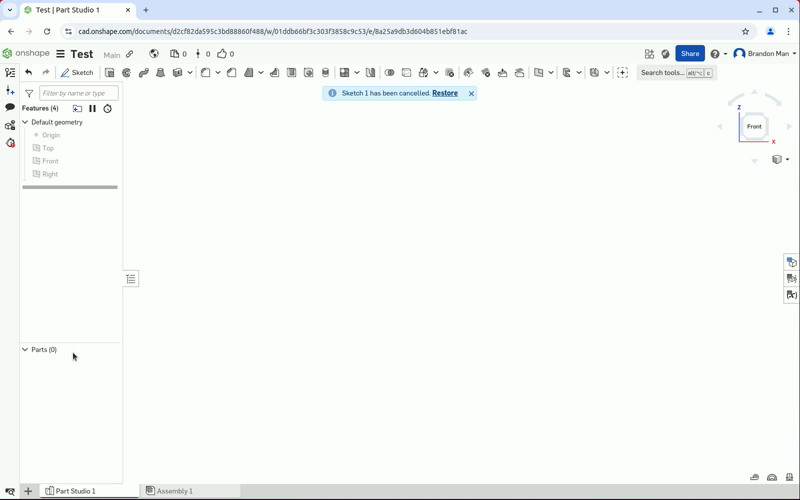
key(shift+y)
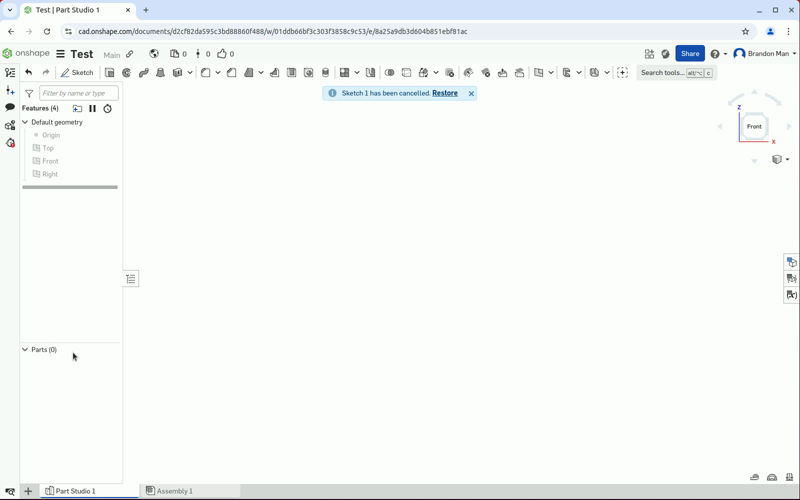
key(shift+s)
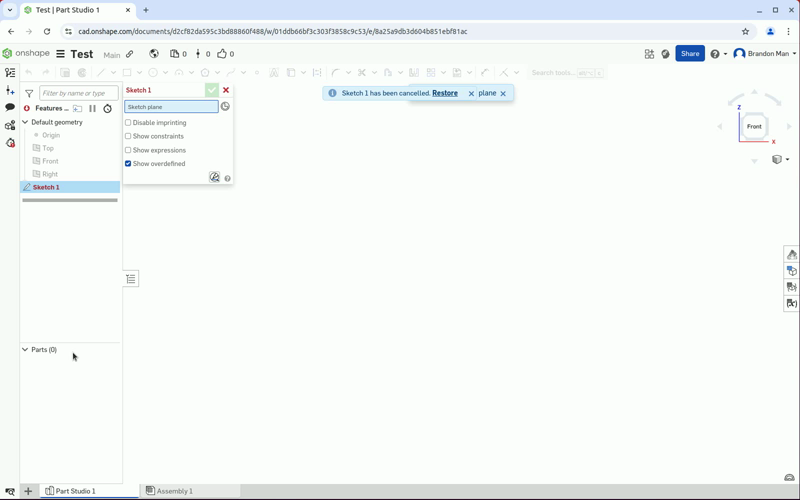
mouse_move(73, 163)
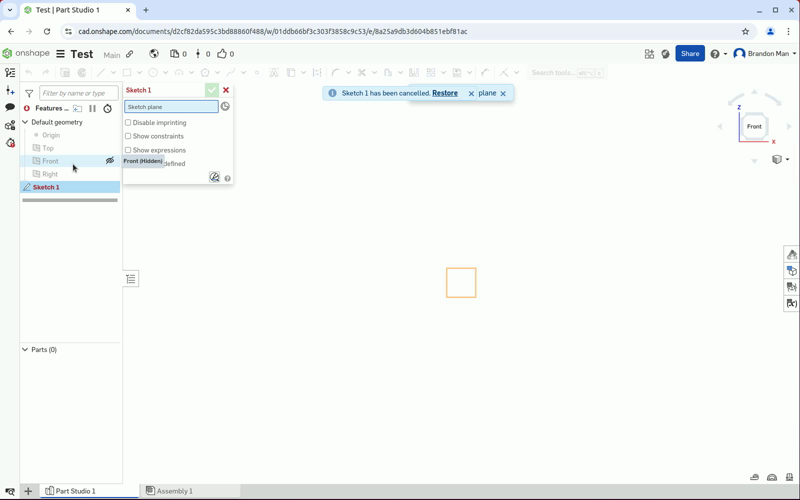
click(73, 163)
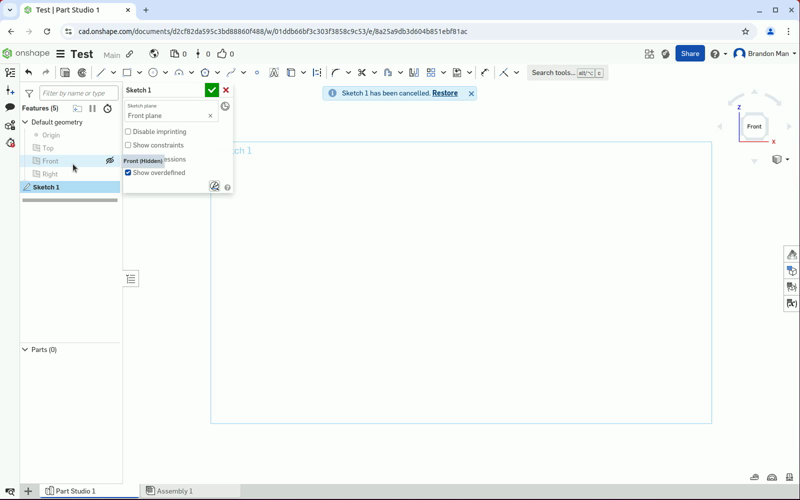
mouse_move(73, 352)
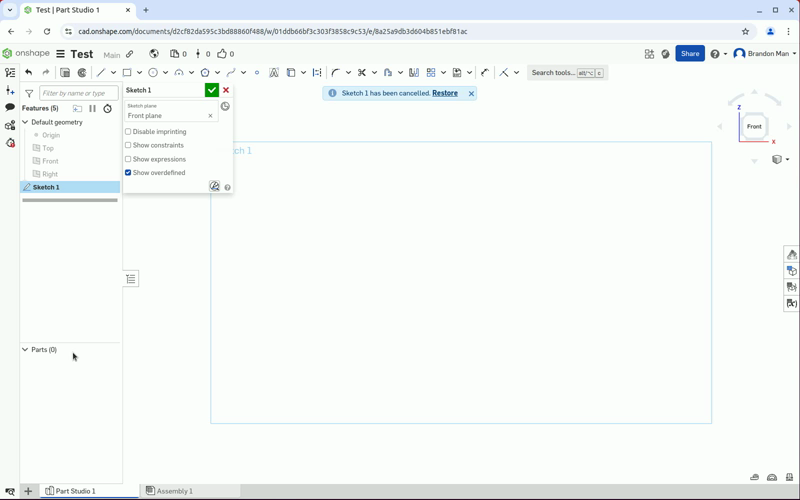
key(y)
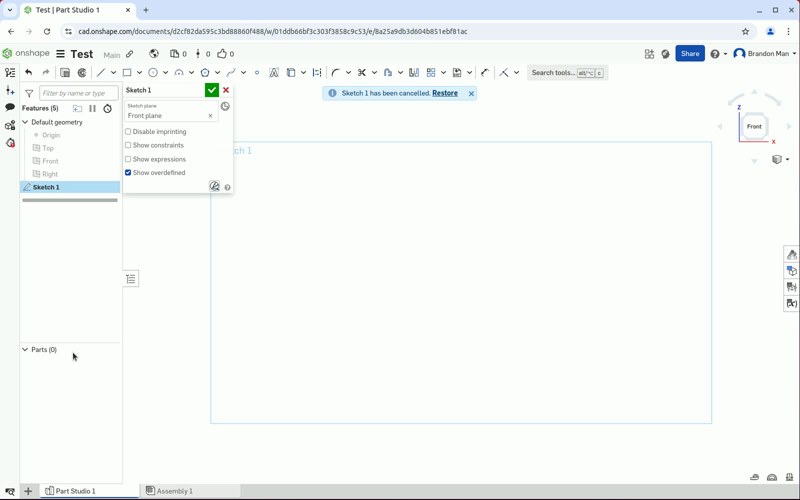
key(l)
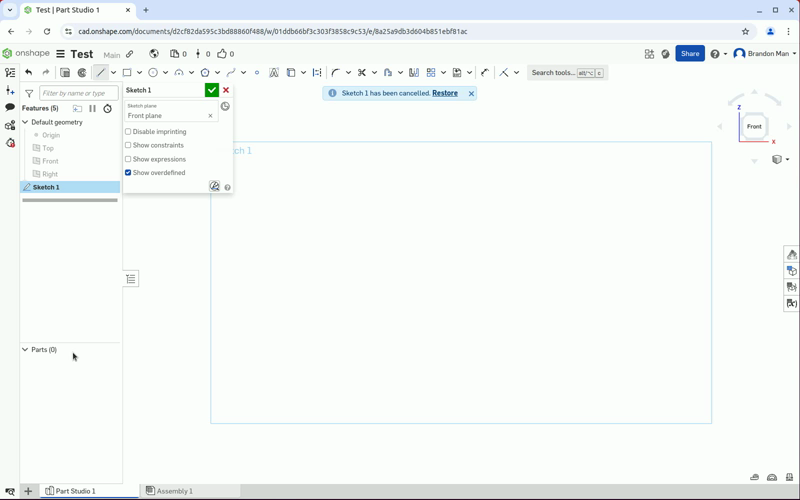
key_down(shift)
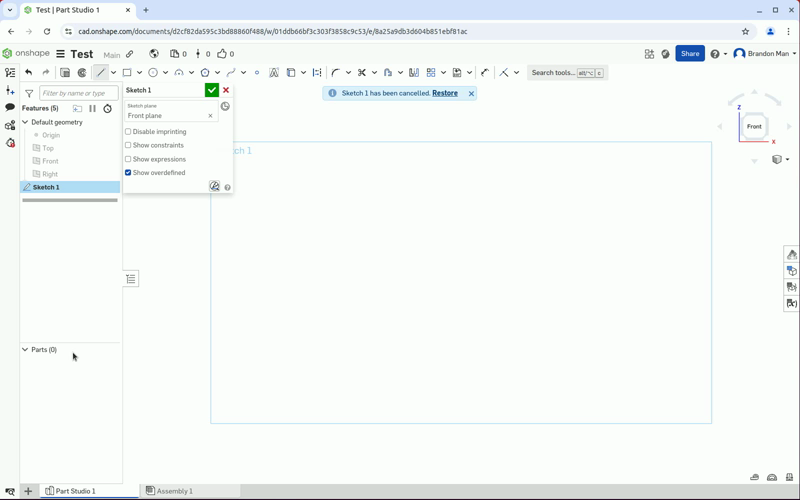
mouse_move(460, 282)
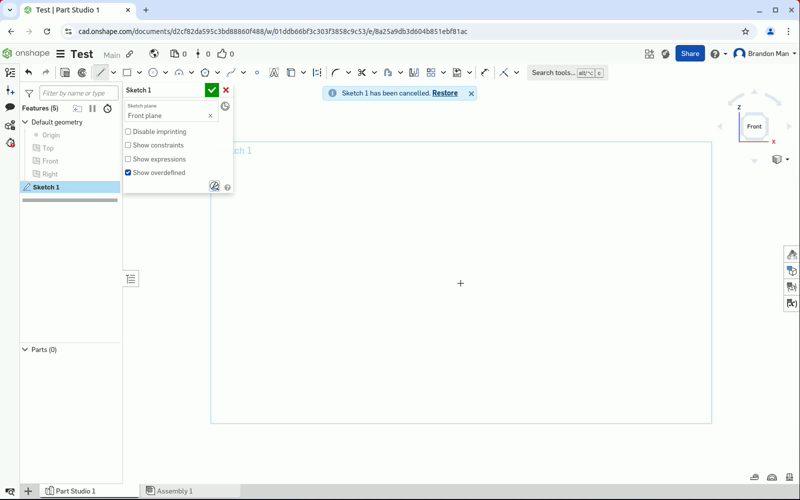
click(460, 282)
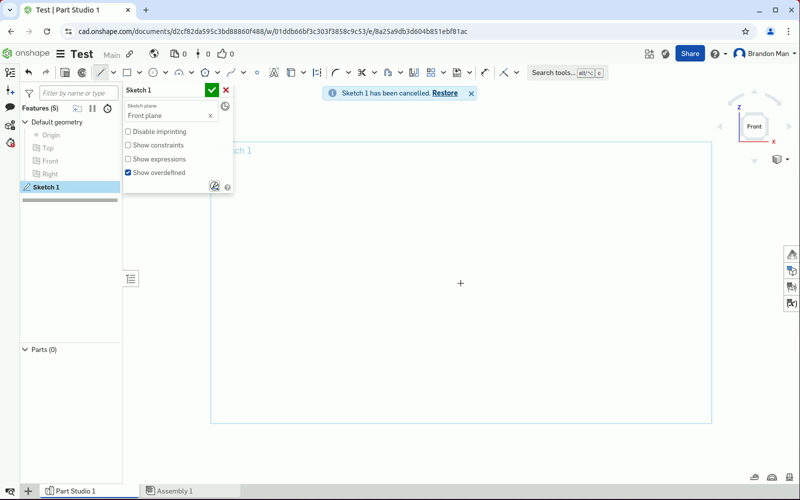
key_up(shift)
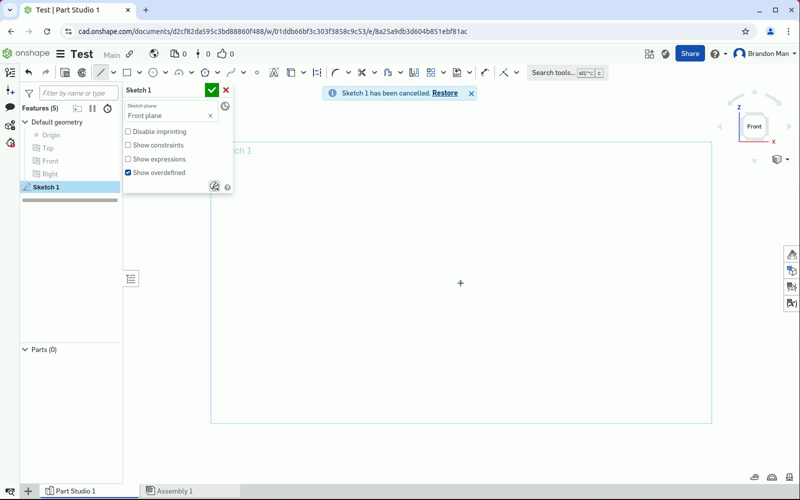
key_down(shift)
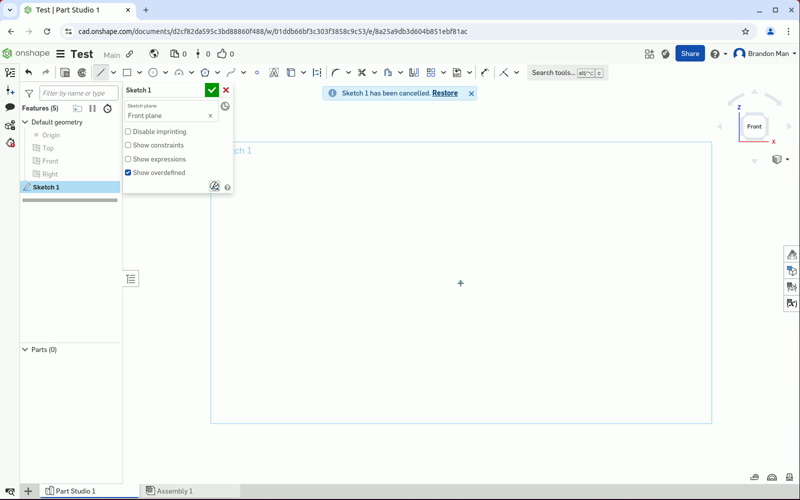
mouse_move(490, 282)
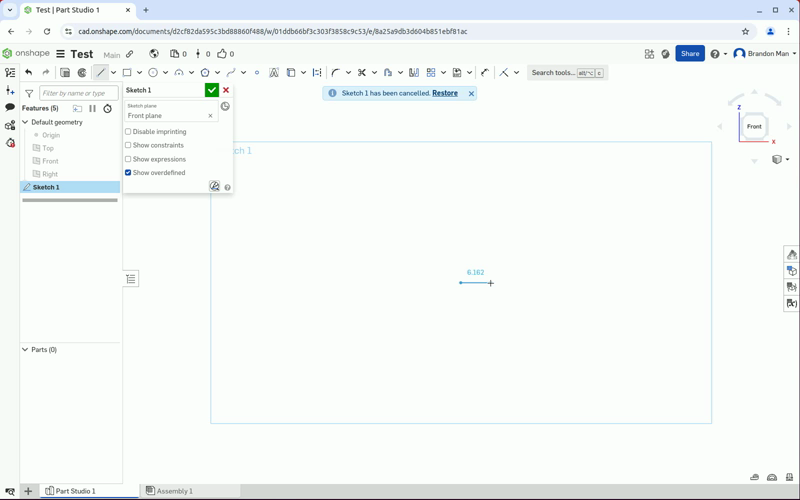
mouse_move(476, 282)
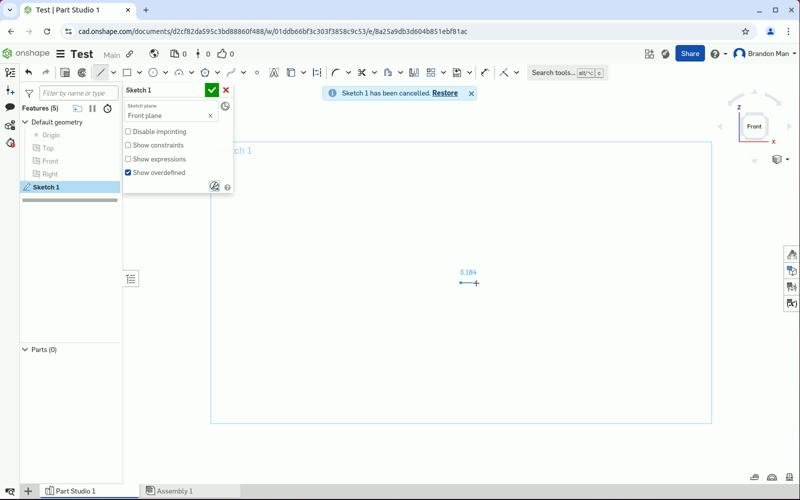
click(476, 282)
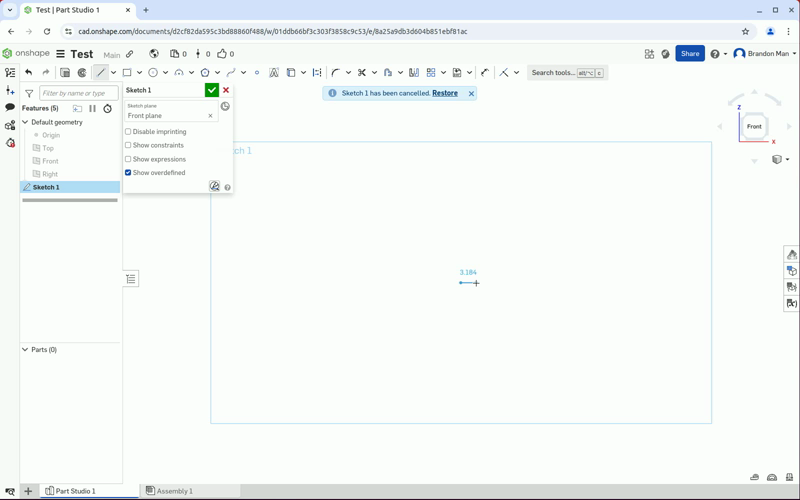
key_up(shift)
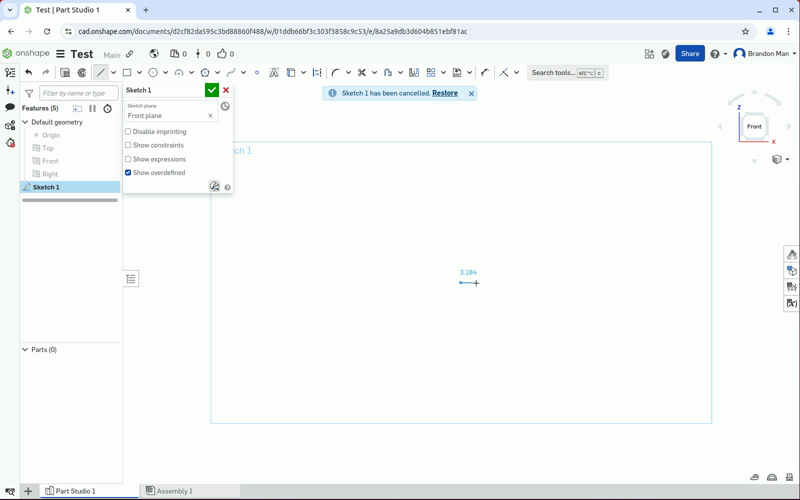
key_down(shift)
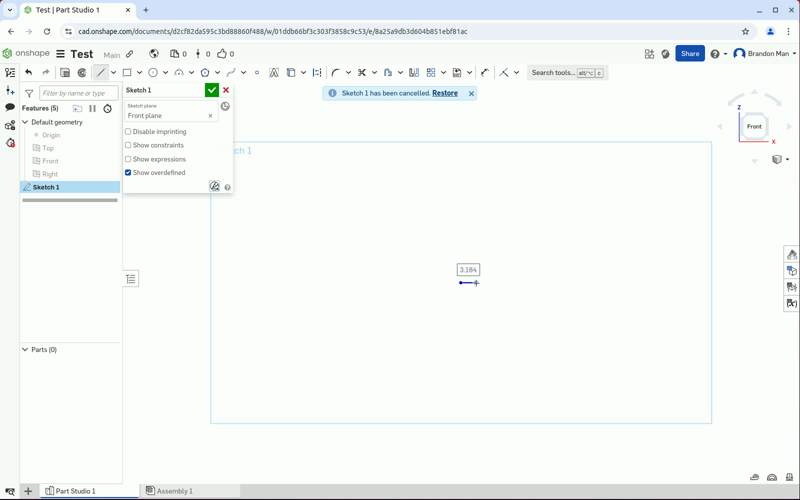
mouse_move(506, 282)
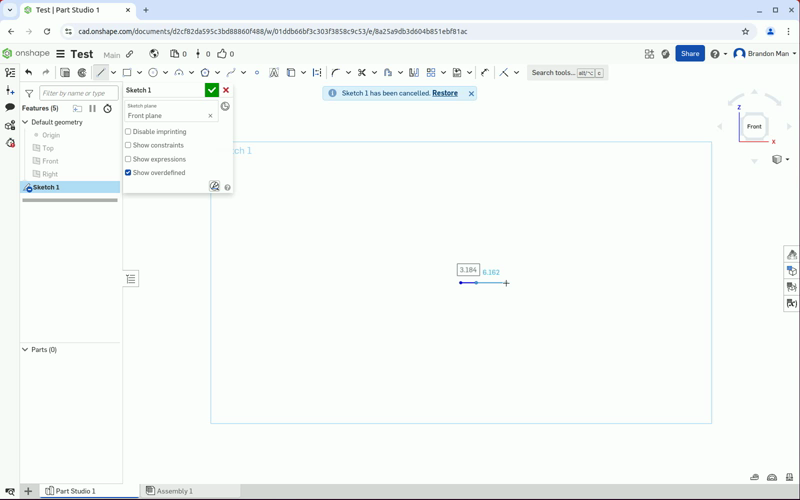
mouse_move(476, 267)
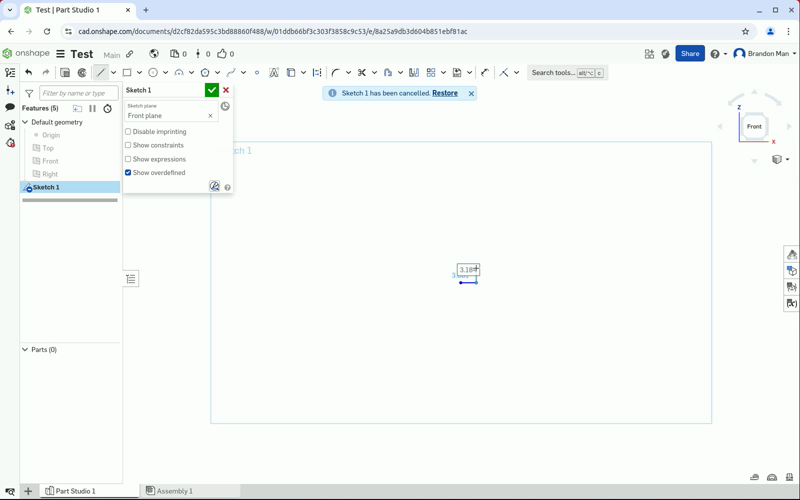
click(476, 267)
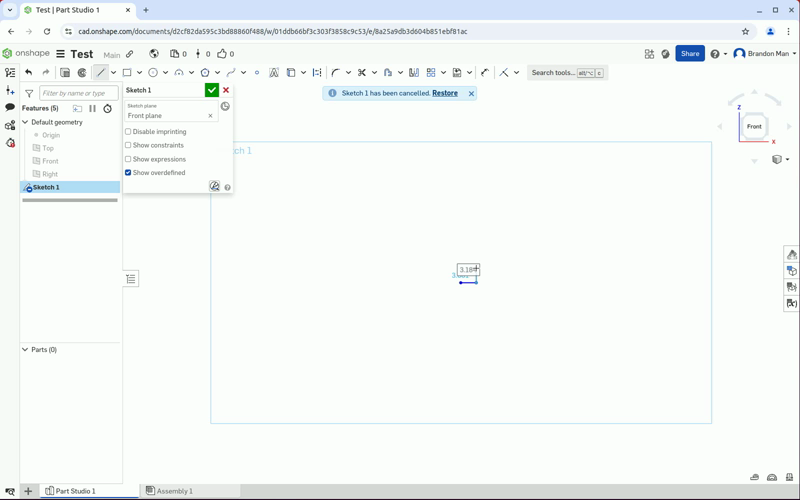
key_up(shift)
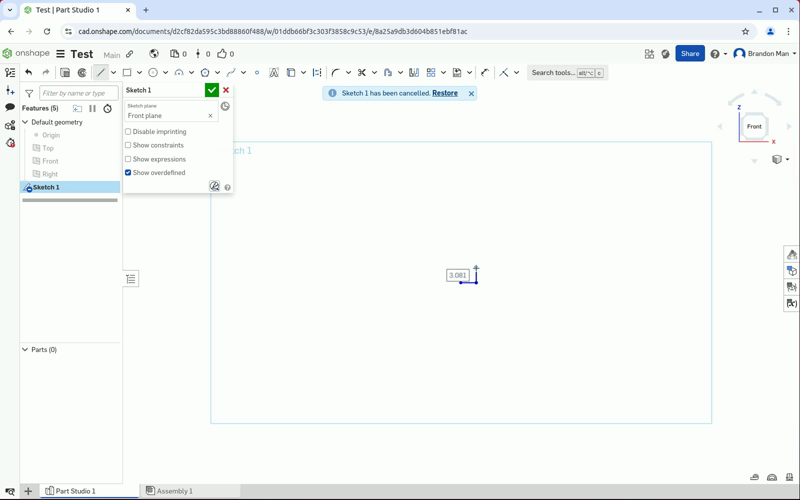
key_down(shift)
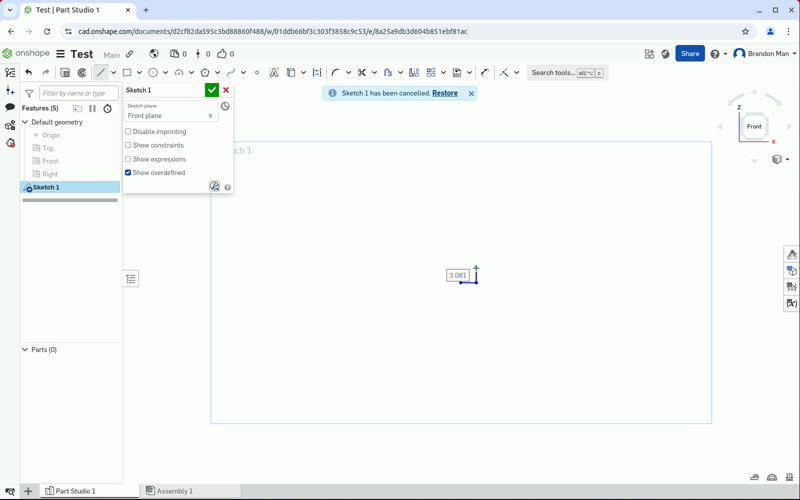
mouse_move(506, 267)
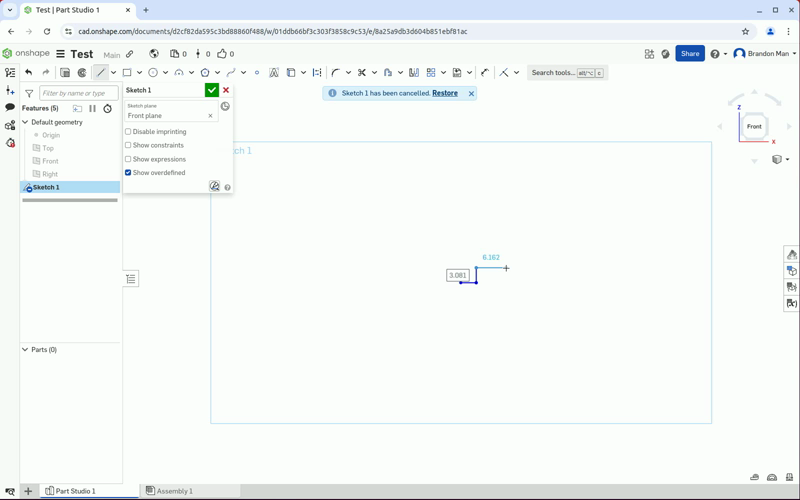
mouse_move(536, 267)
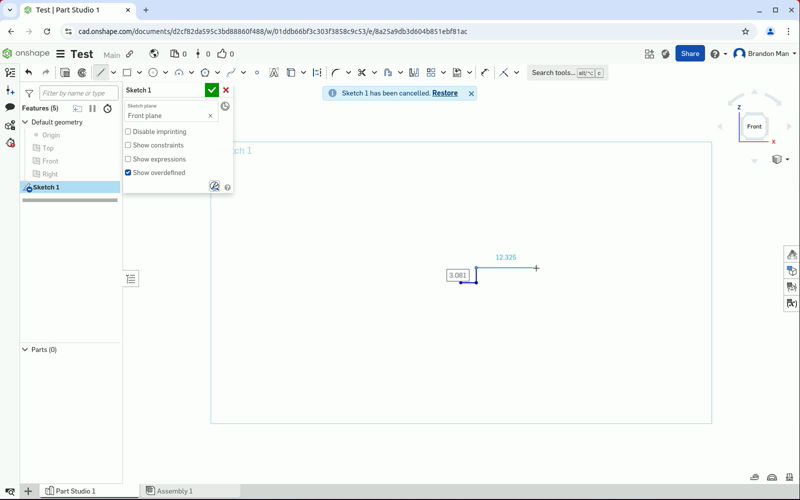
click(536, 267)
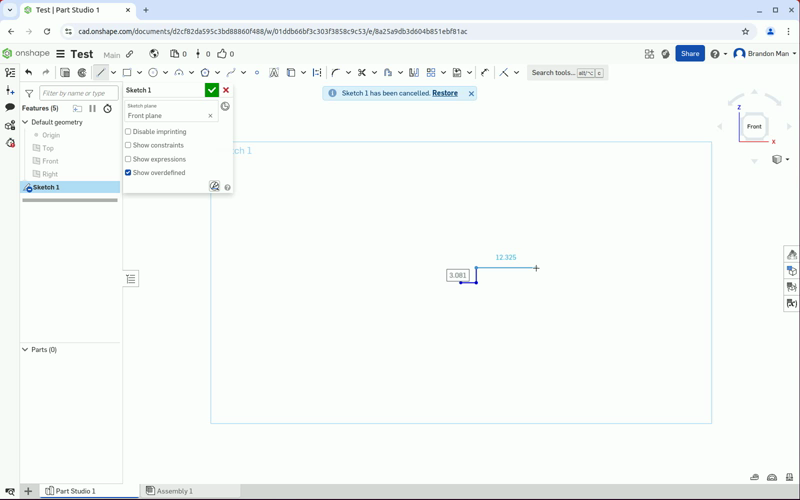
key_up(shift)
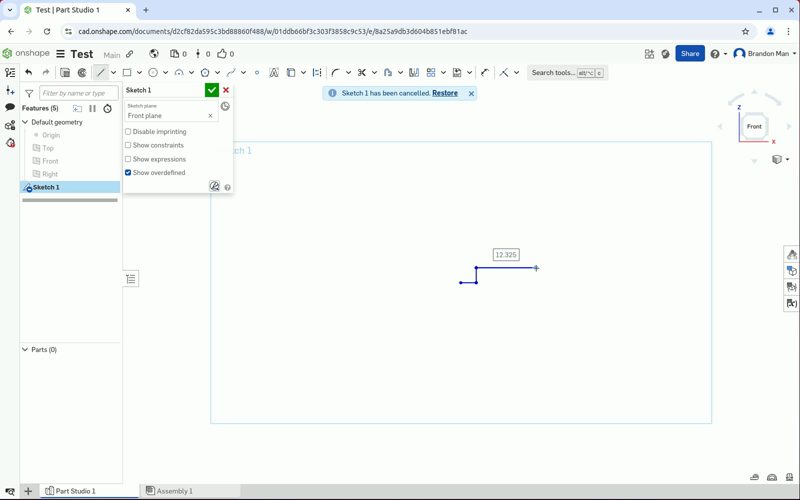
key_down(shift)
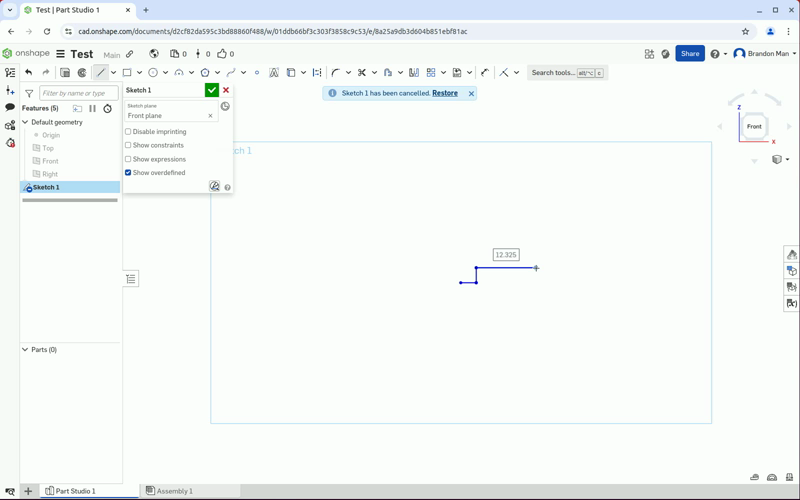
mouse_move(566, 267)
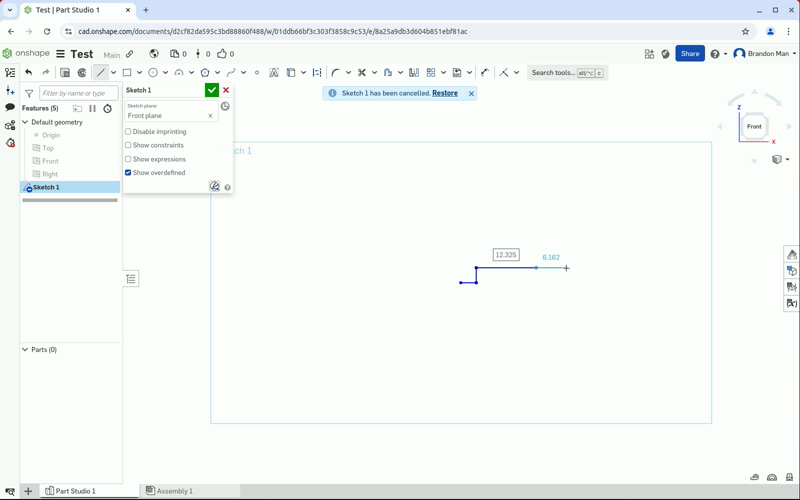
mouse_move(536, 282)
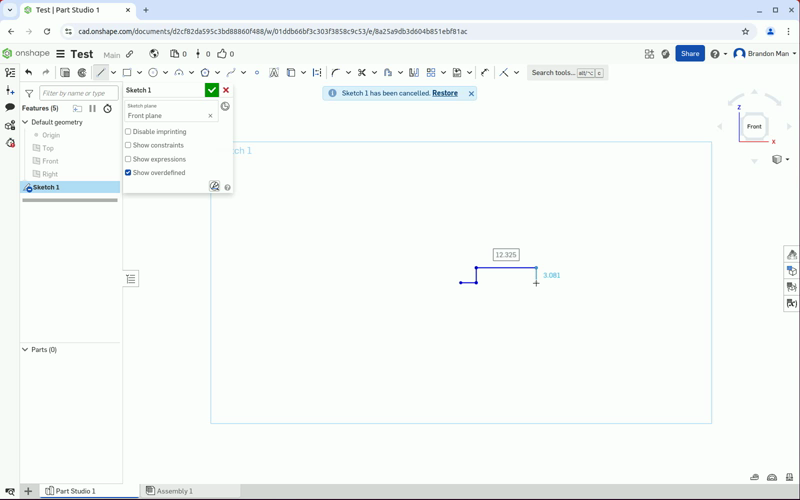
click(536, 282)
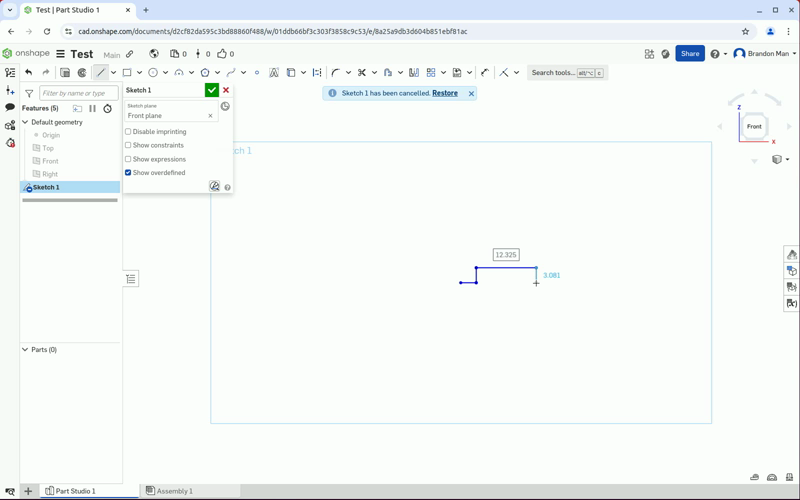
key_up(shift)
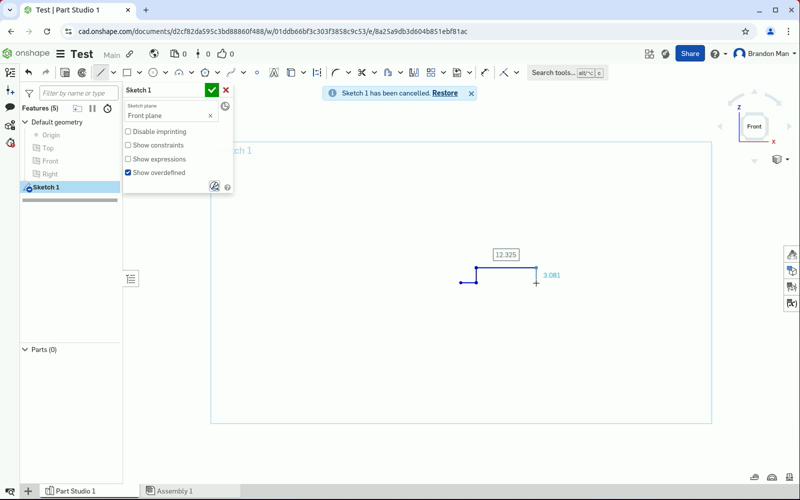
key_down(shift)
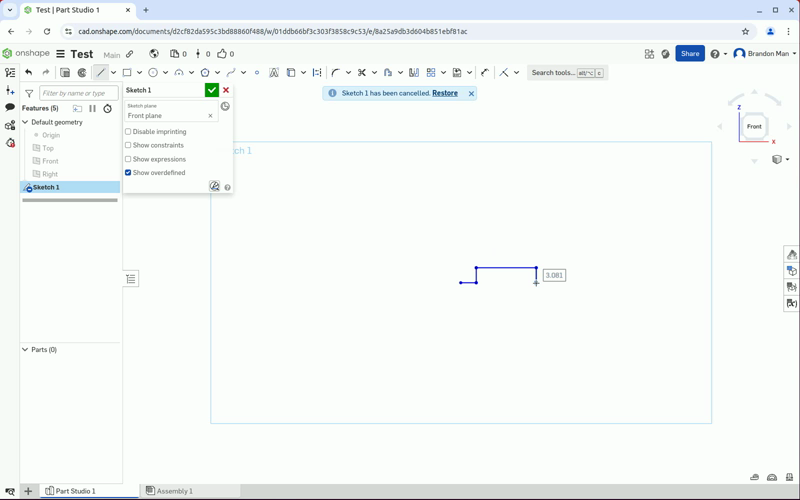
mouse_move(566, 282)
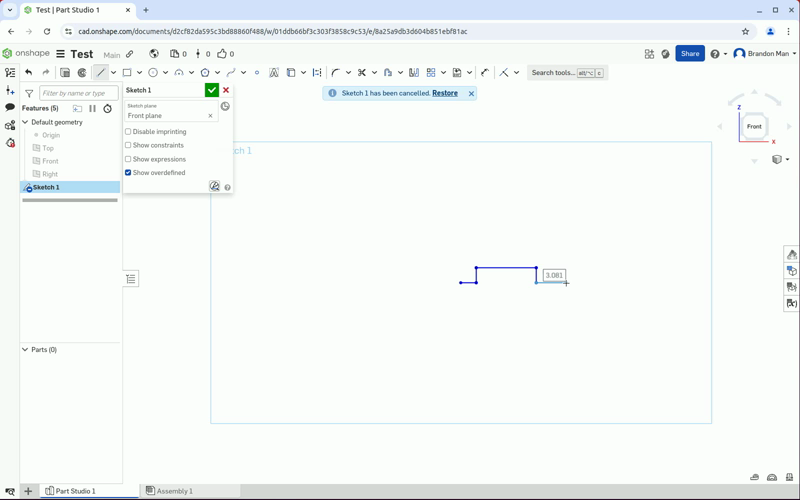
mouse_move(551, 282)
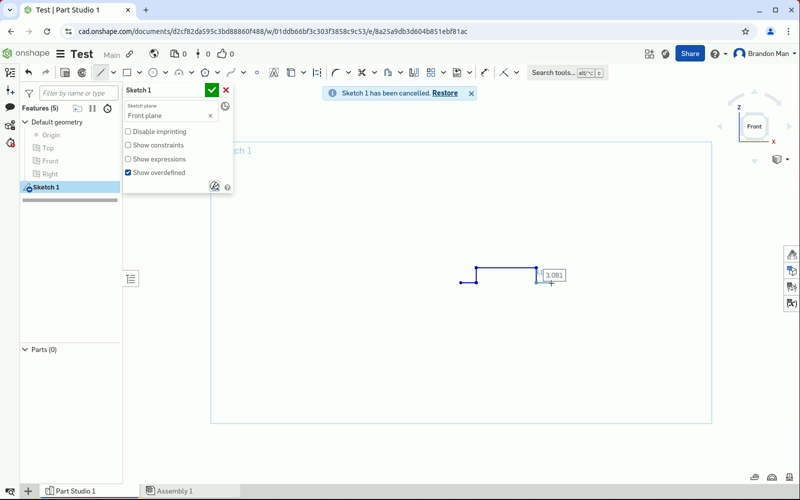
click(551, 282)
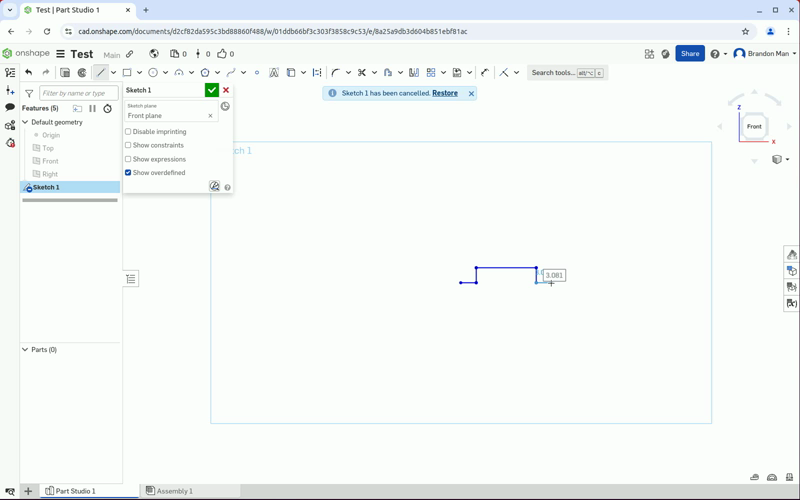
key_up(shift)
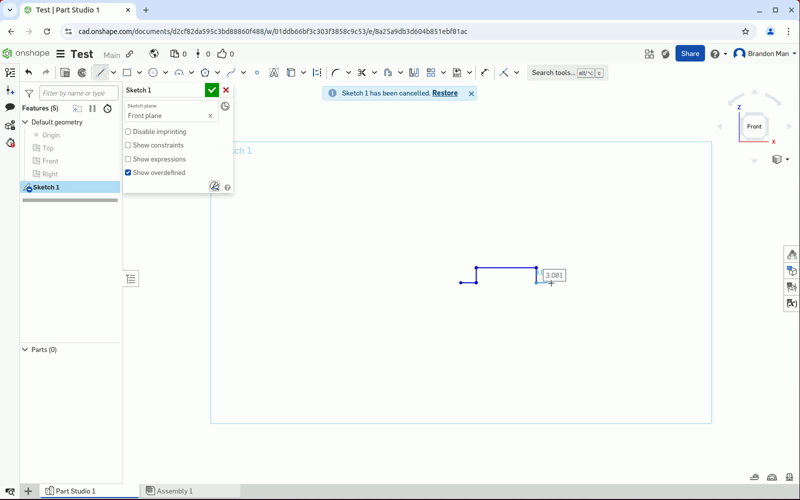
key_down(shift)
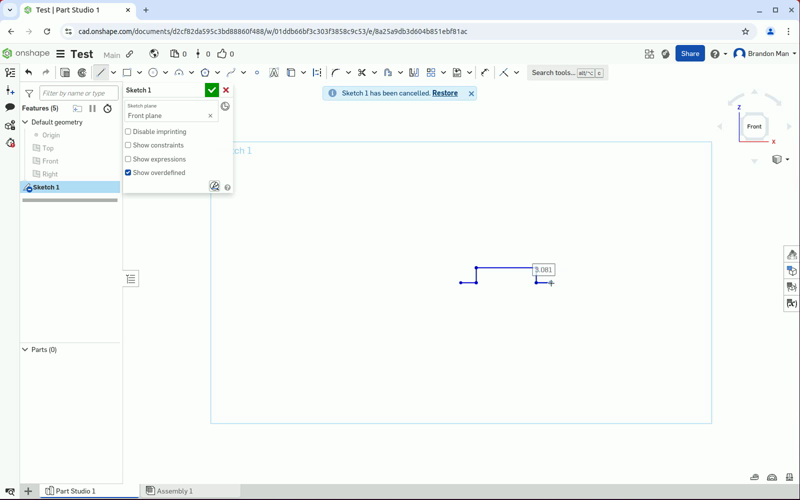
mouse_move(581, 282)
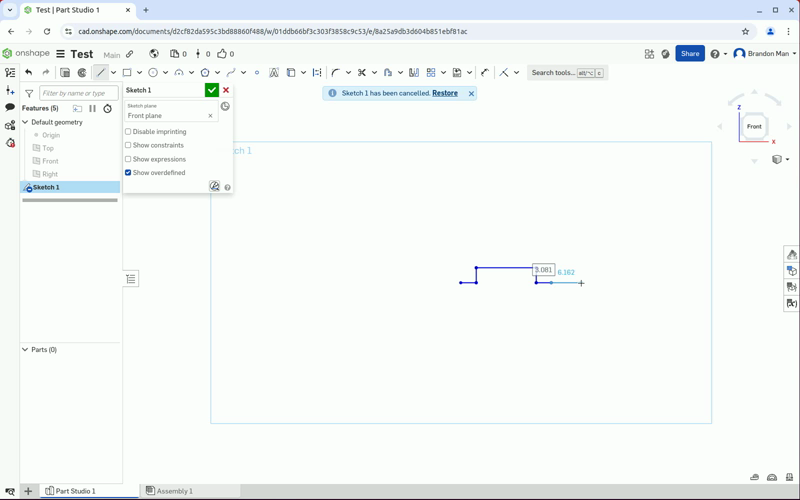
mouse_move(551, 252)
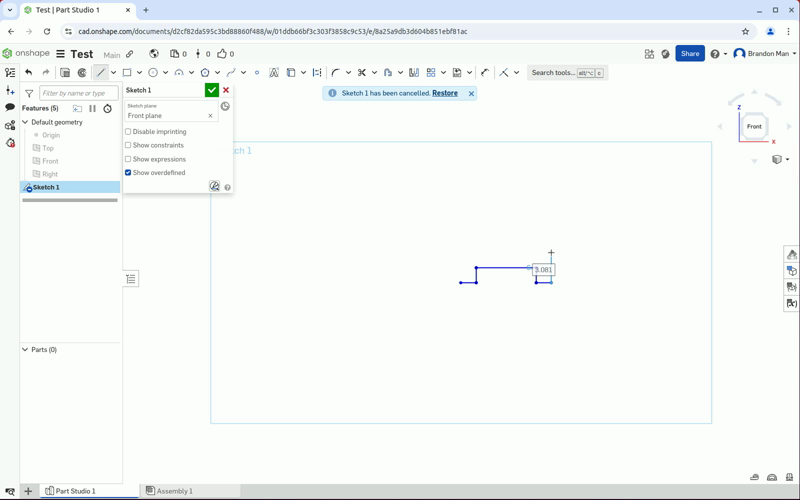
click(551, 252)
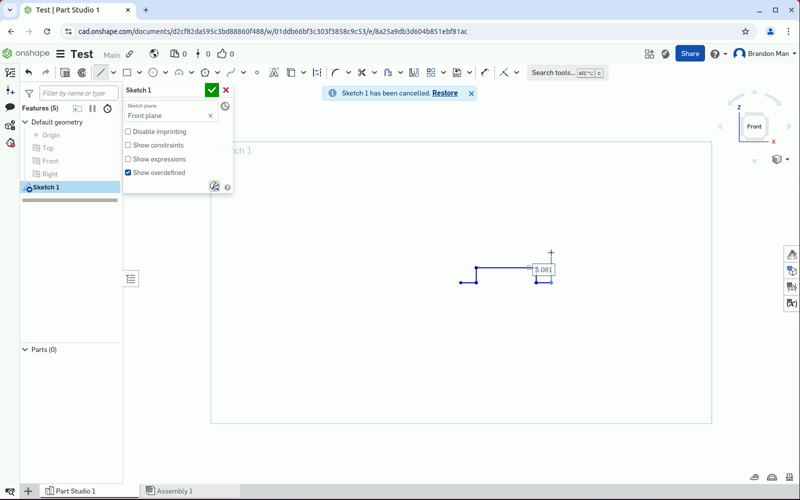
key_up(shift)
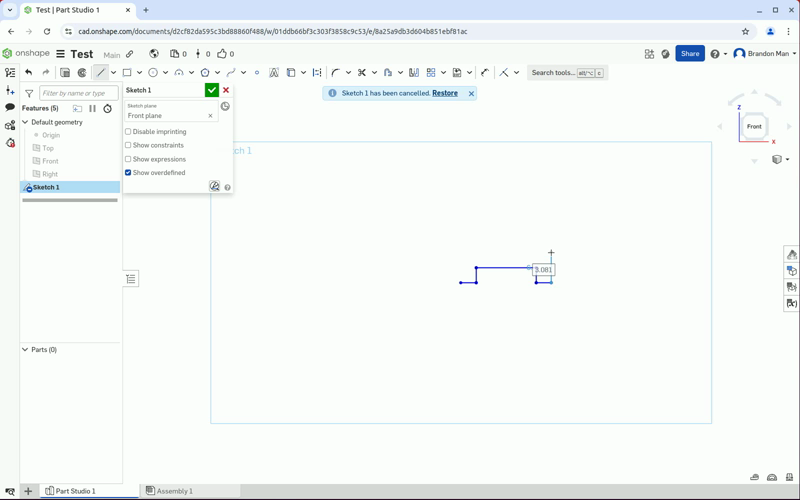
key_down(shift)
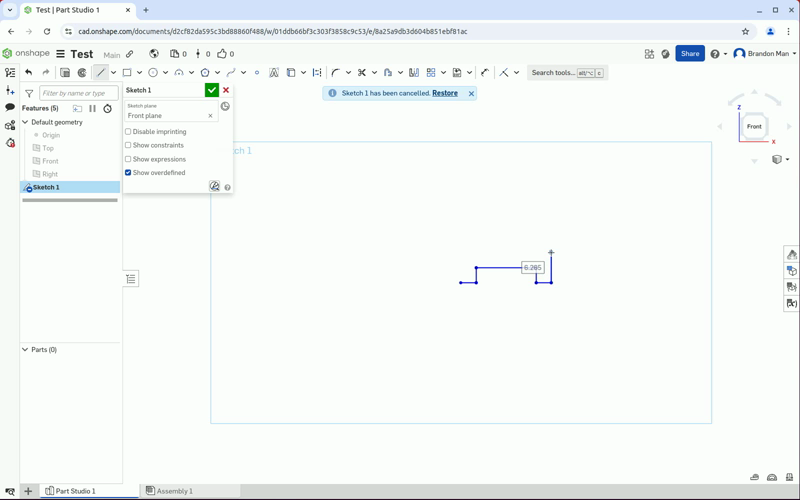
mouse_move(460, 252)
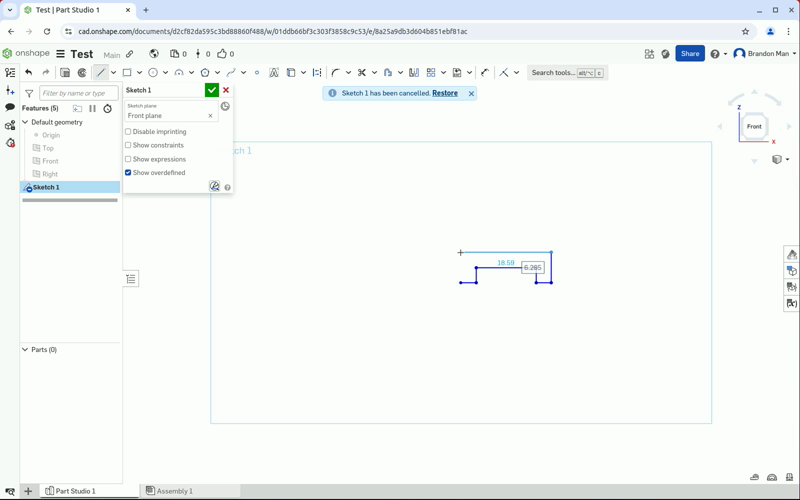
click(460, 252)
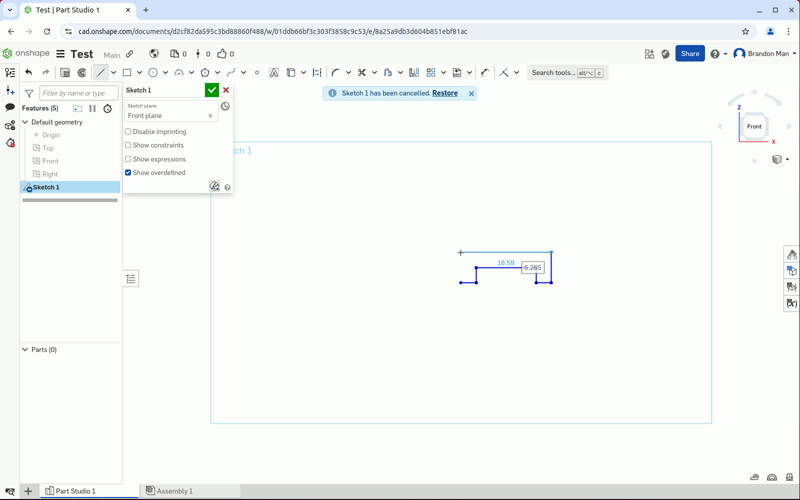
key_up(shift)
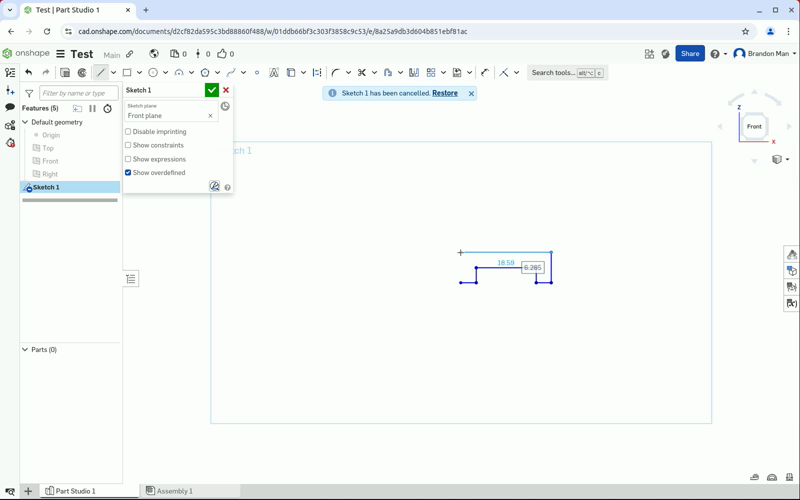
mouse_move(490, 252)
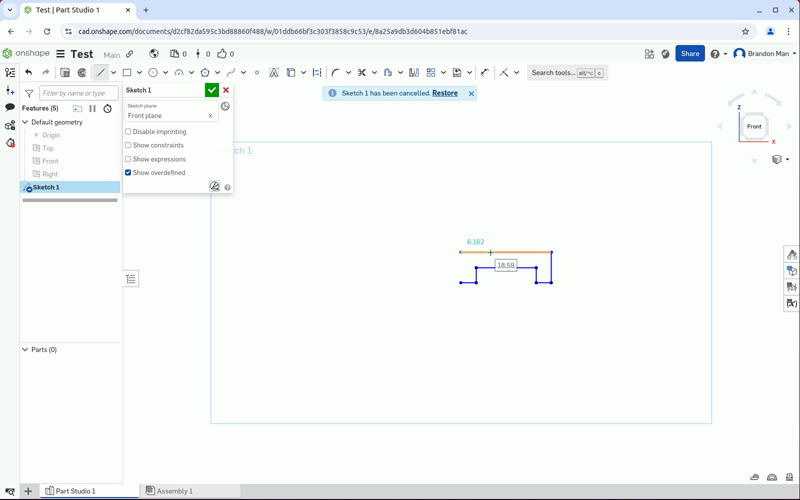
key_down(shift)
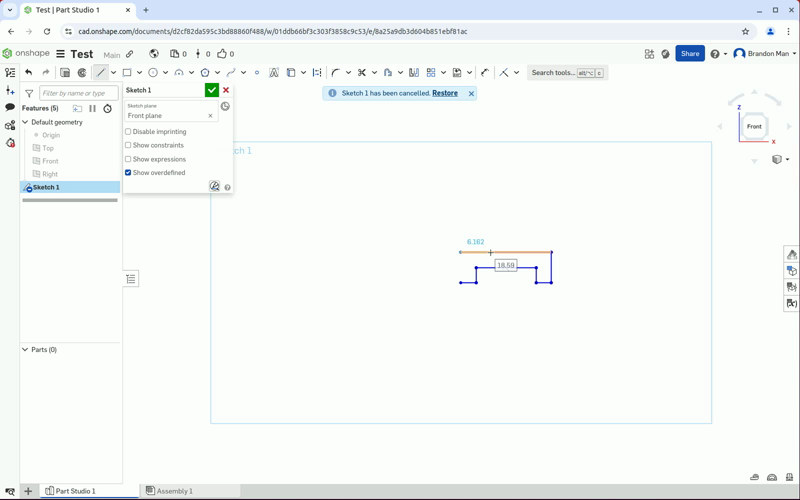
mouse_move(460, 282)
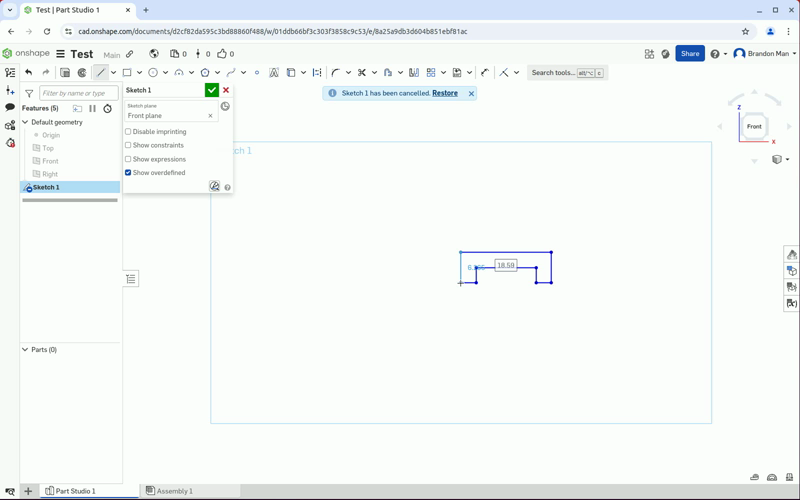
key_up(shift)
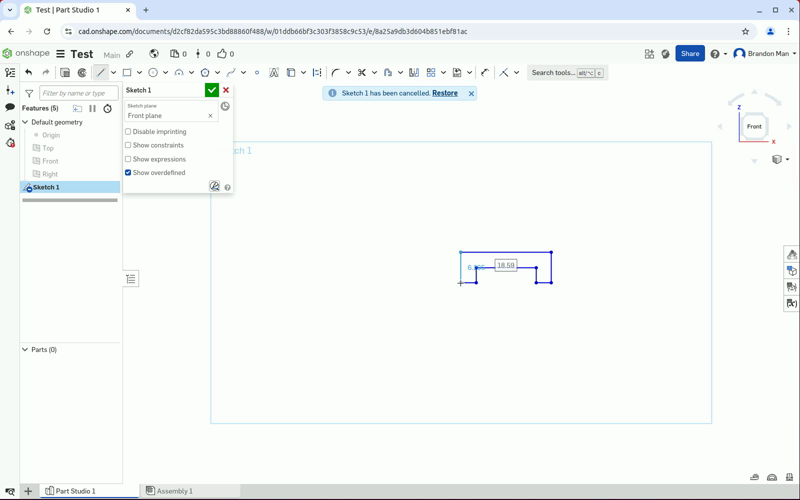
click(460, 282)
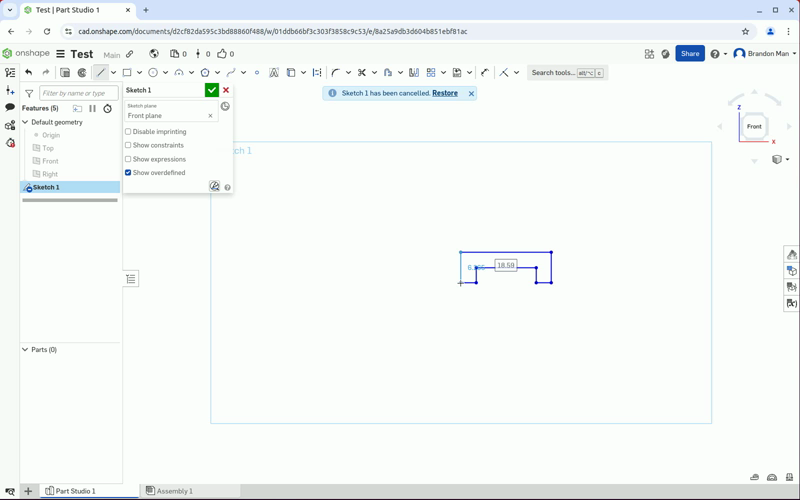
key(esc)
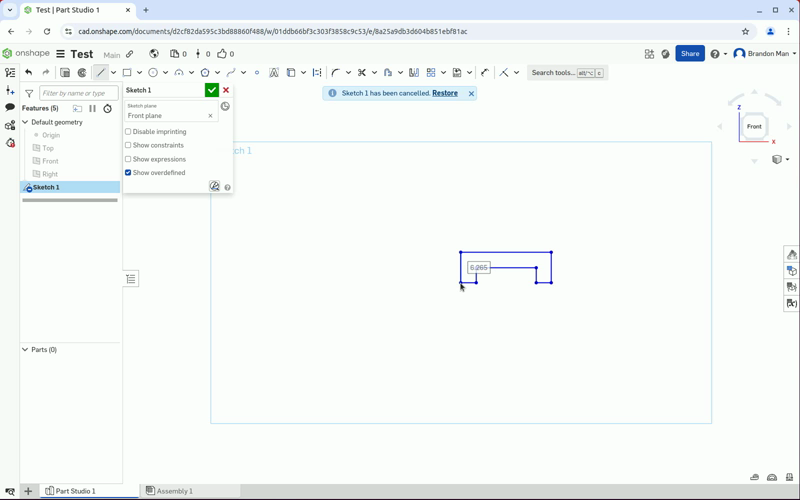
mouse_move(496, 255)
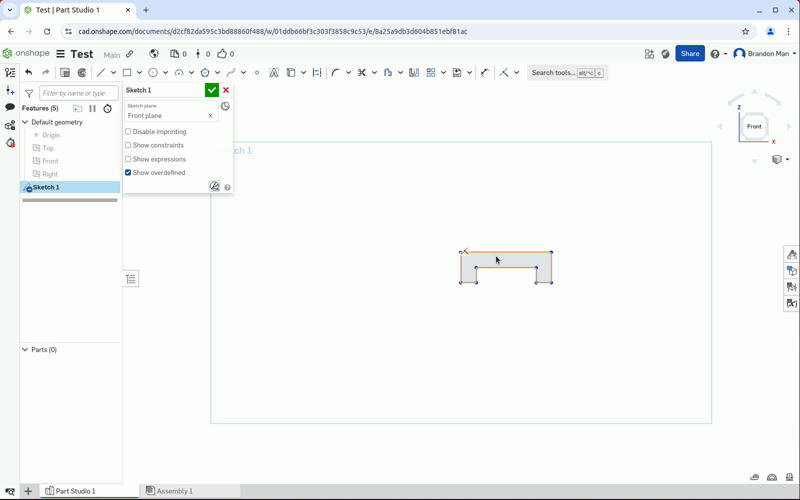
click(496, 255)
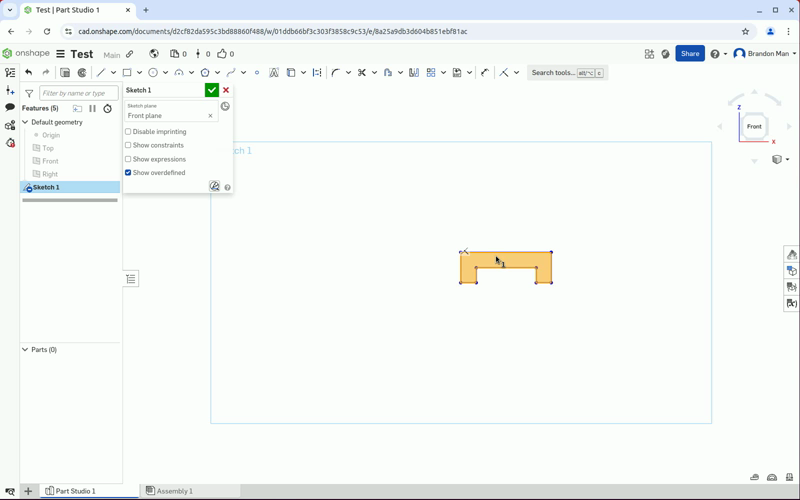
mouse_move(73, 352)
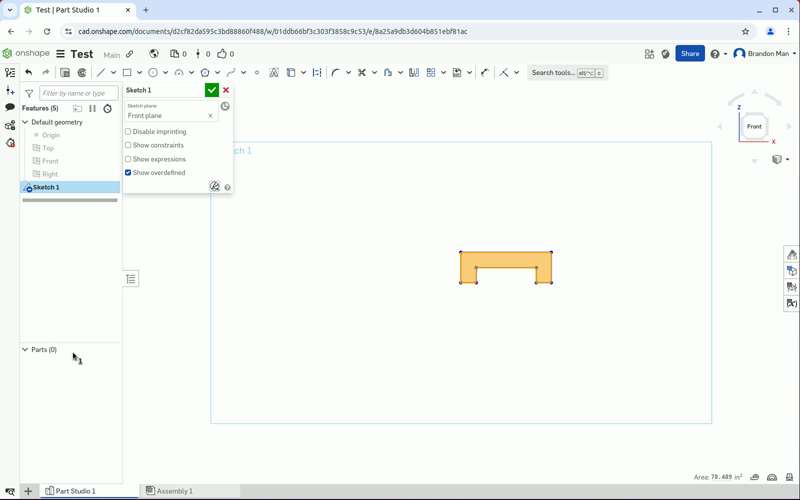
key(shift+y)
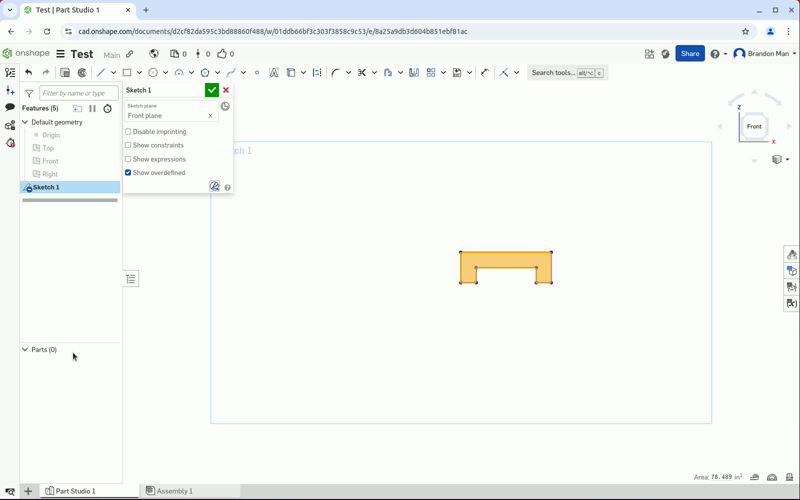
key(shift+e)
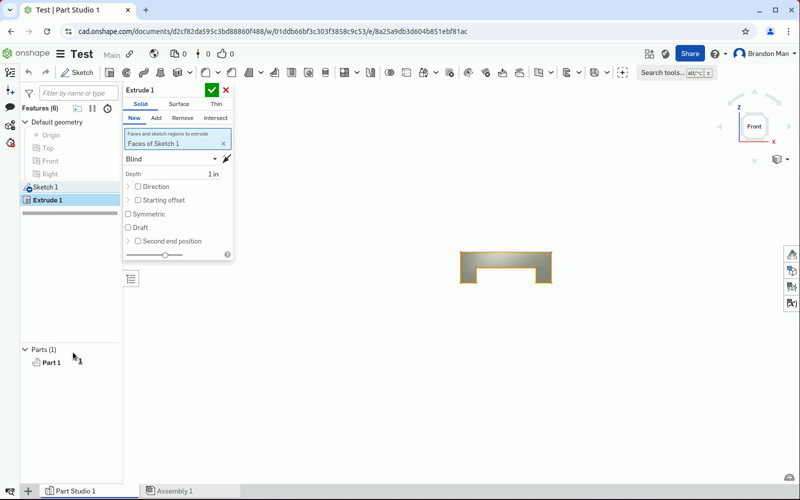
mouse_move(143, 106)
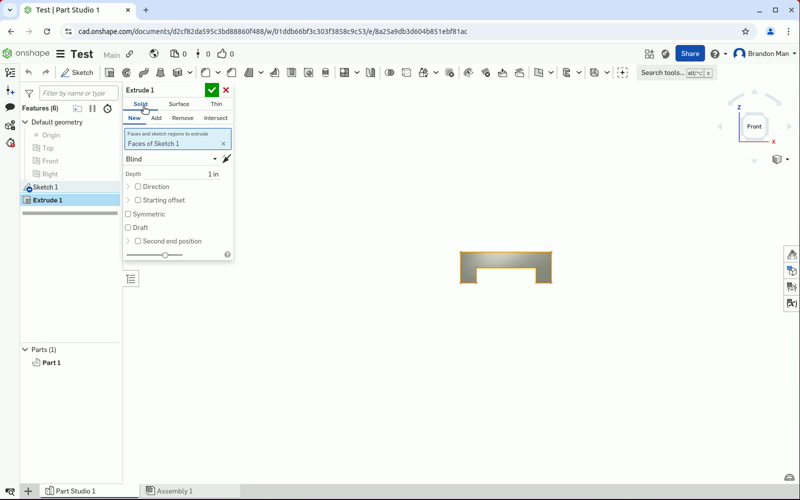
click(143, 106)
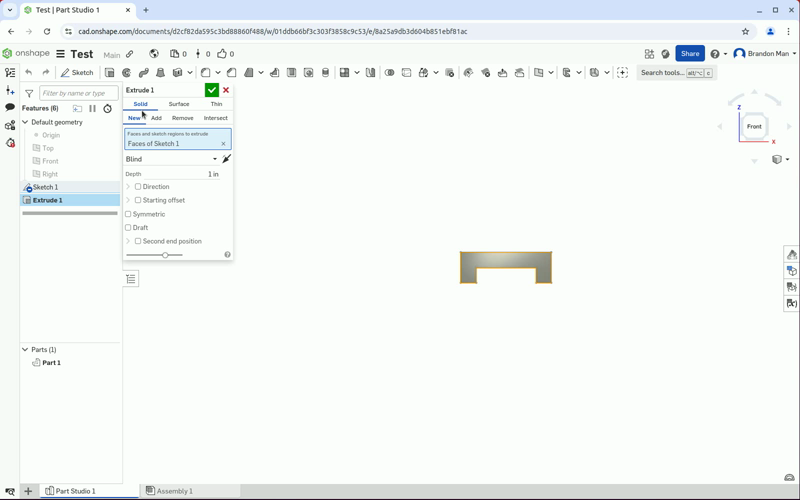
mouse_move(137, 120)
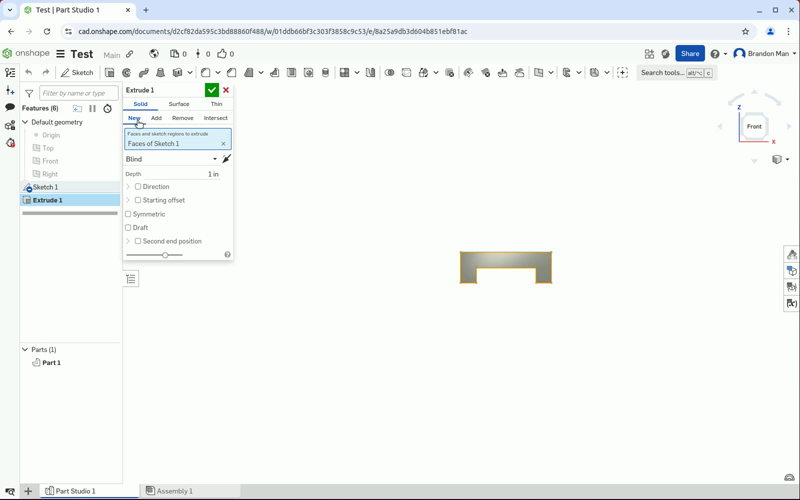
click(137, 120)
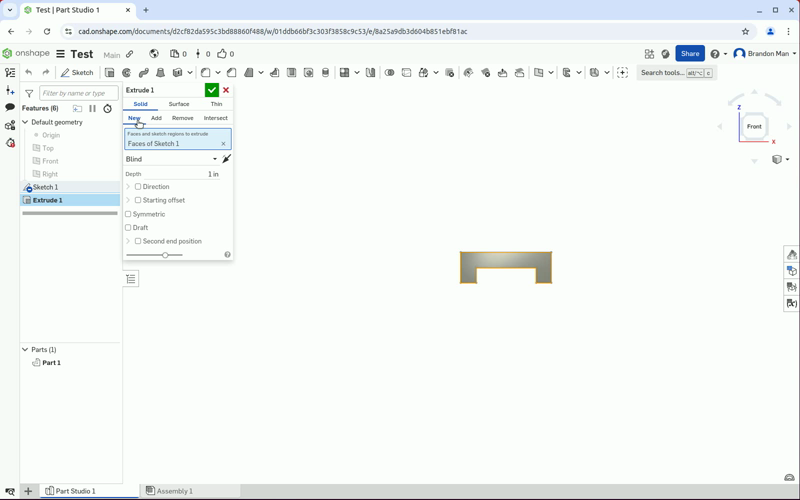
key(tab, 4)
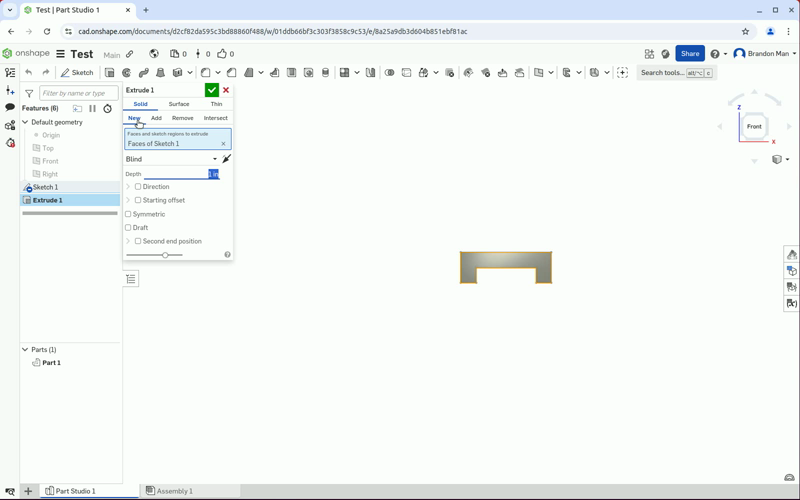
text(12.276)
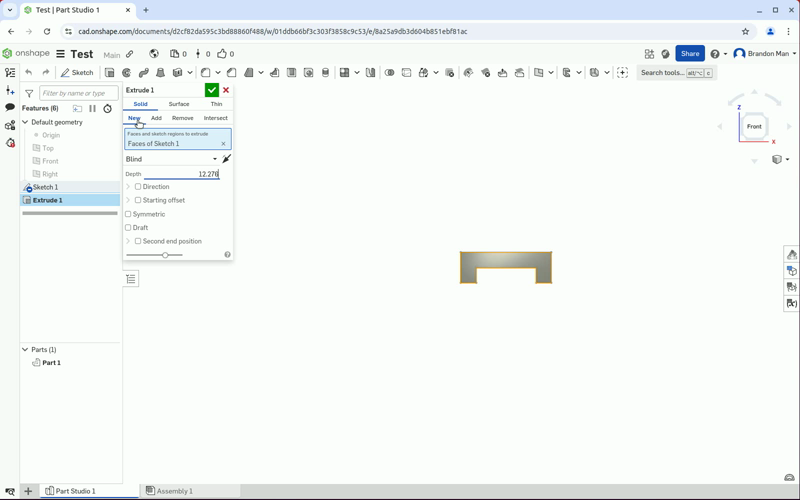
key(enter)
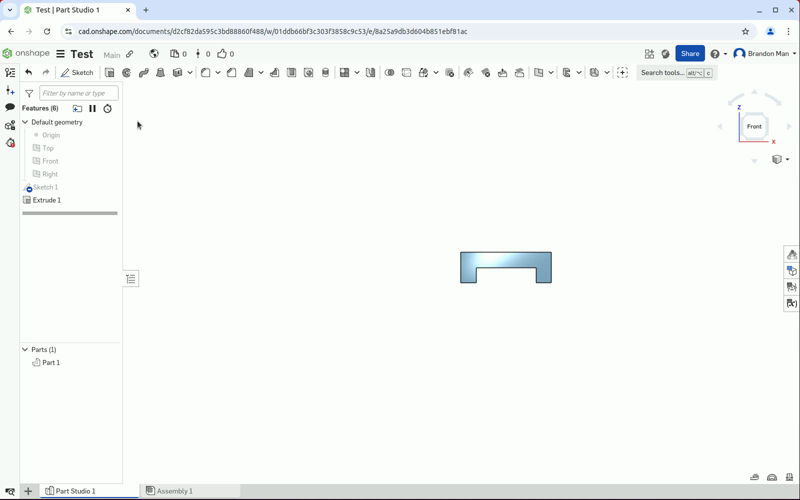
key(shift+h)
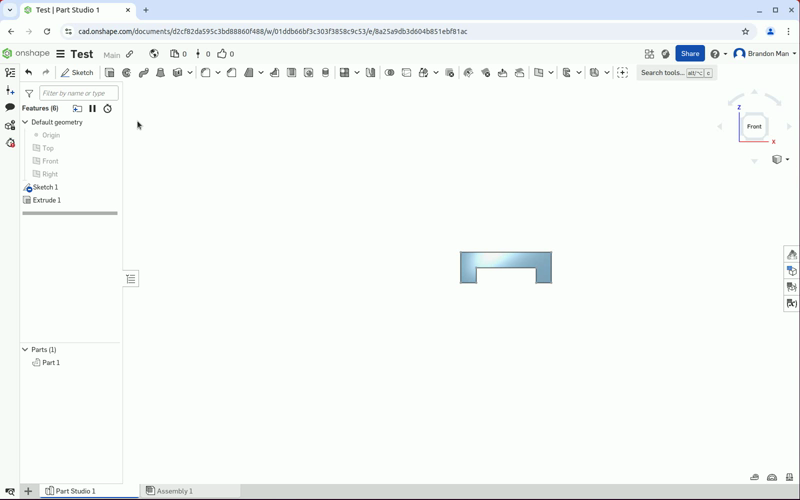
key(shift+h)
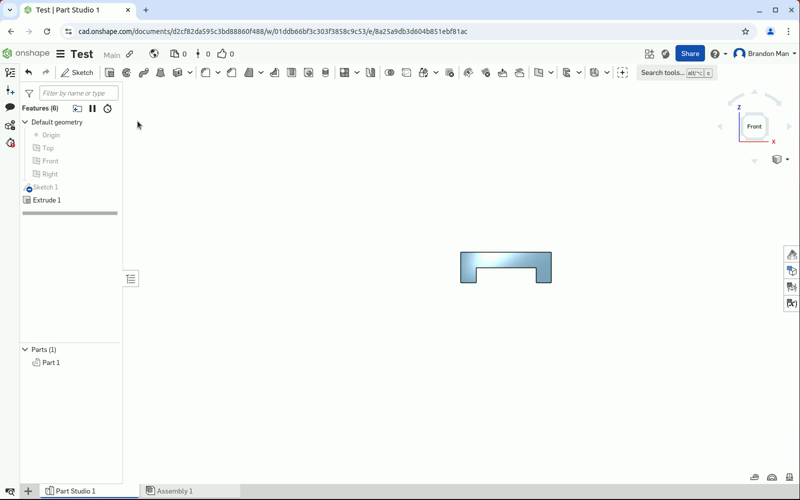
mouse_move(73, 189)
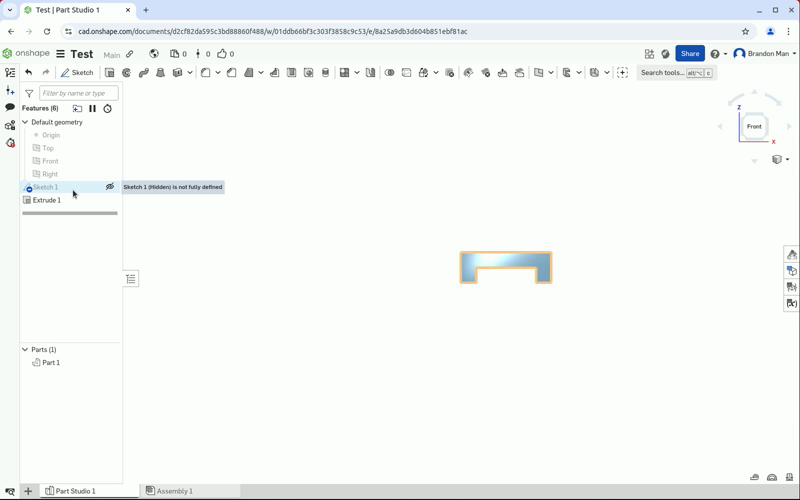
click(73, 189)
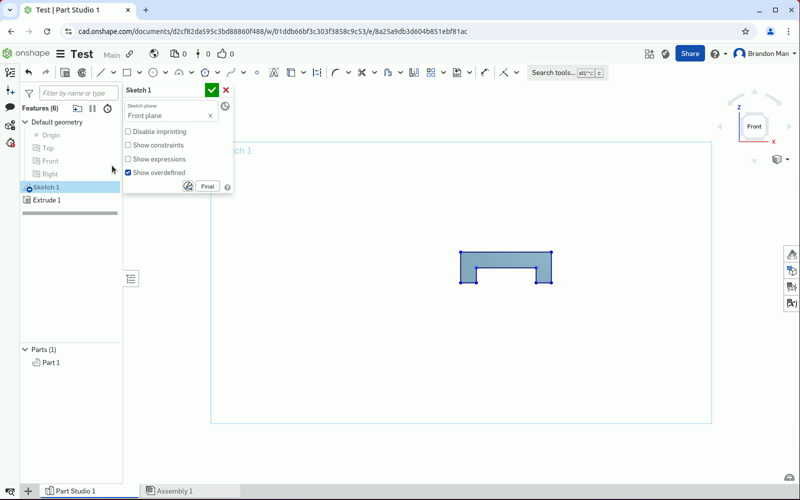
mouse_move(229, 92)
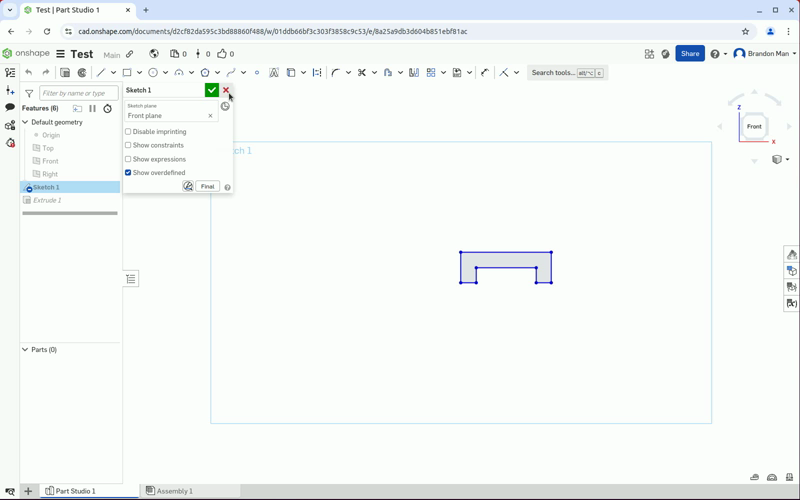
click(229, 92)
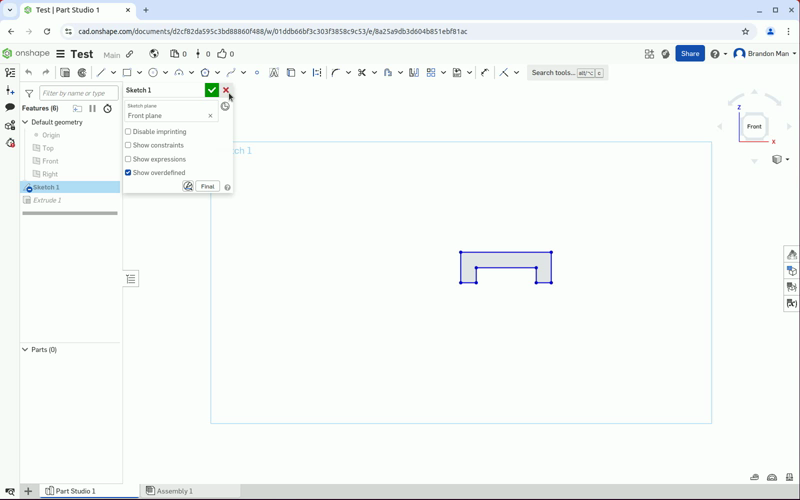
key(shift+s)
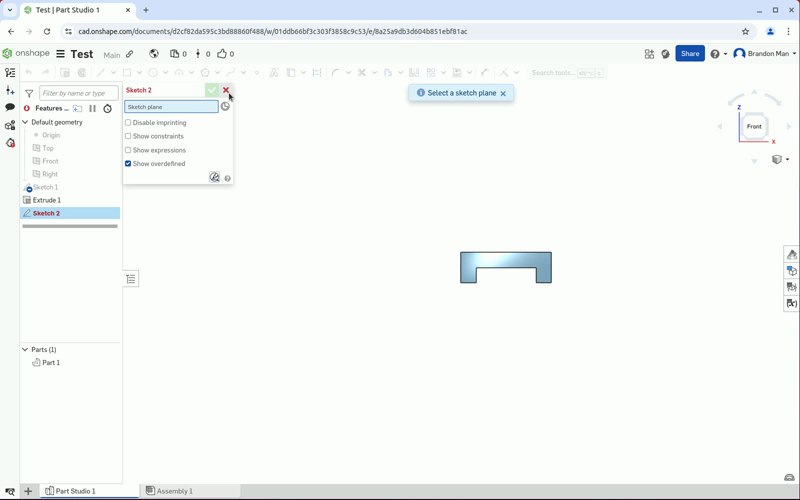
mouse_move(73, 163)
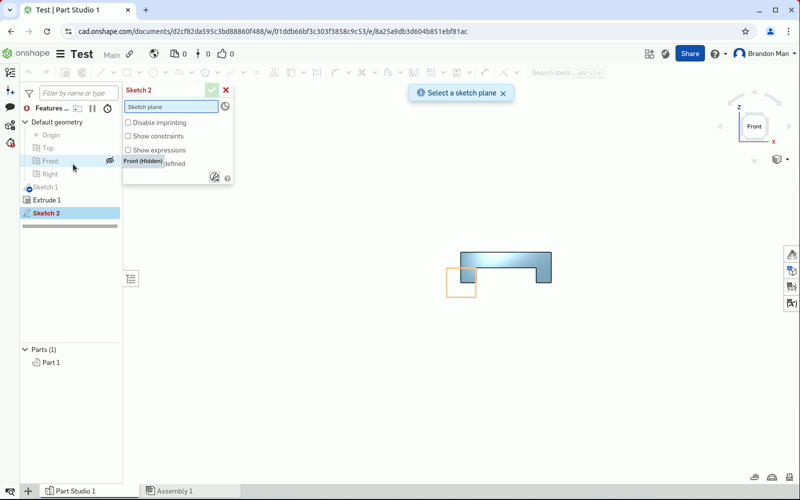
click(73, 163)
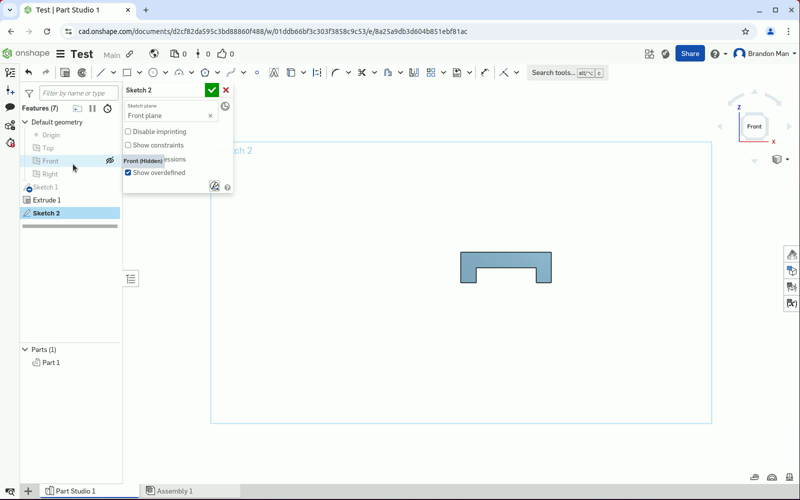
mouse_move(73, 352)
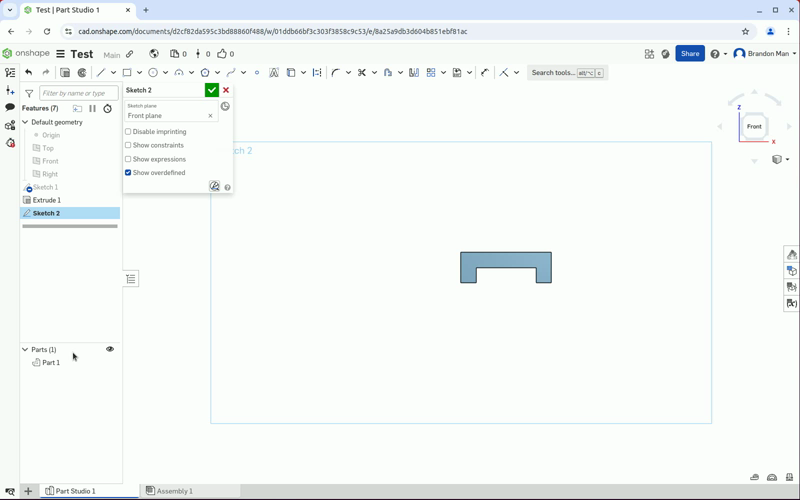
key(y)
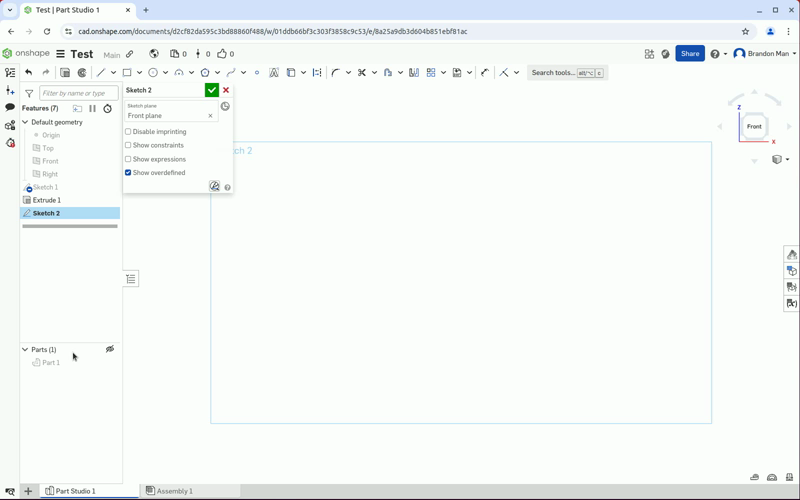
key(l)
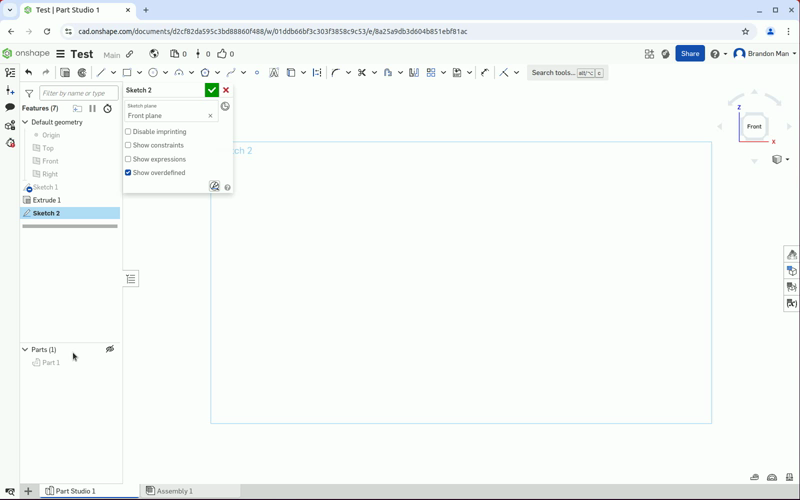
key_down(shift)
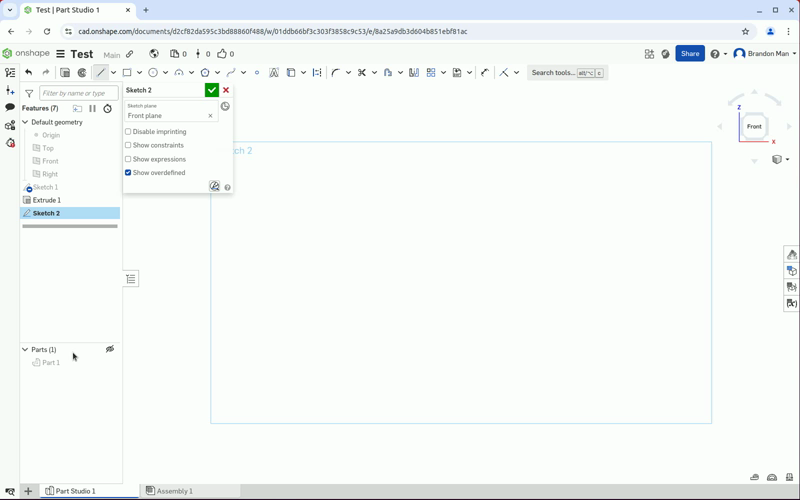
mouse_move(460, 252)
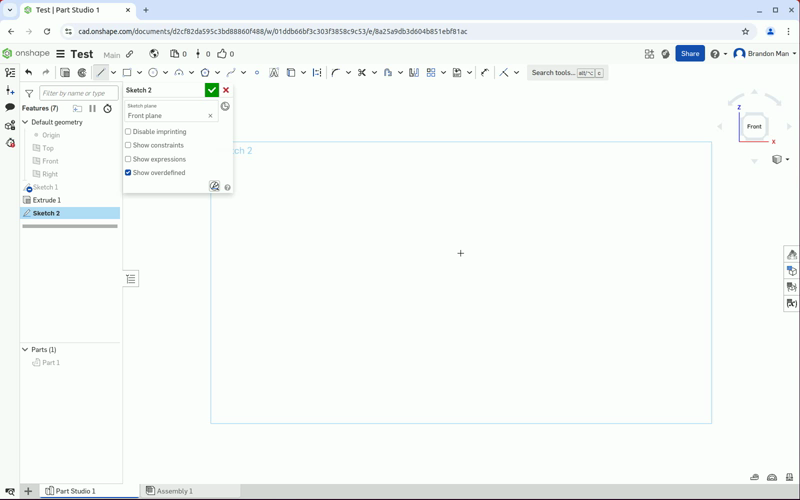
click(460, 252)
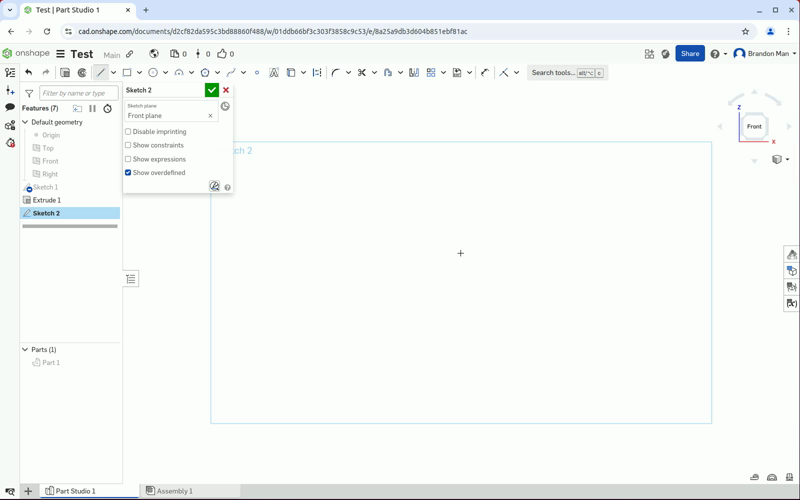
key_up(shift)
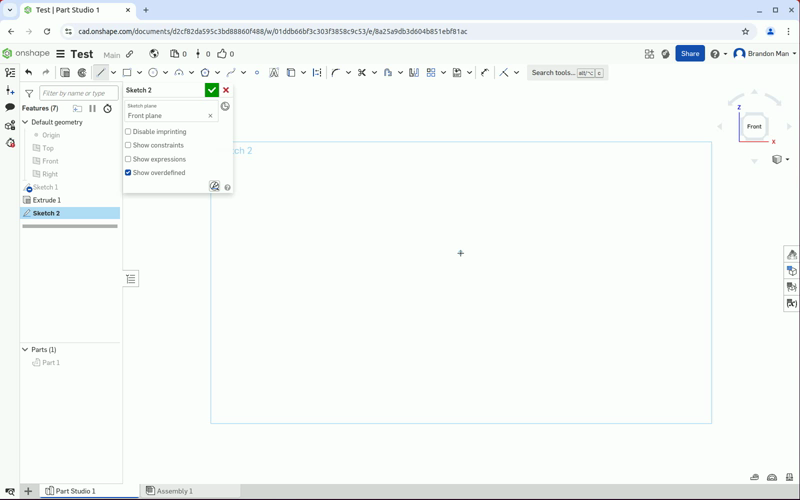
key_down(shift)
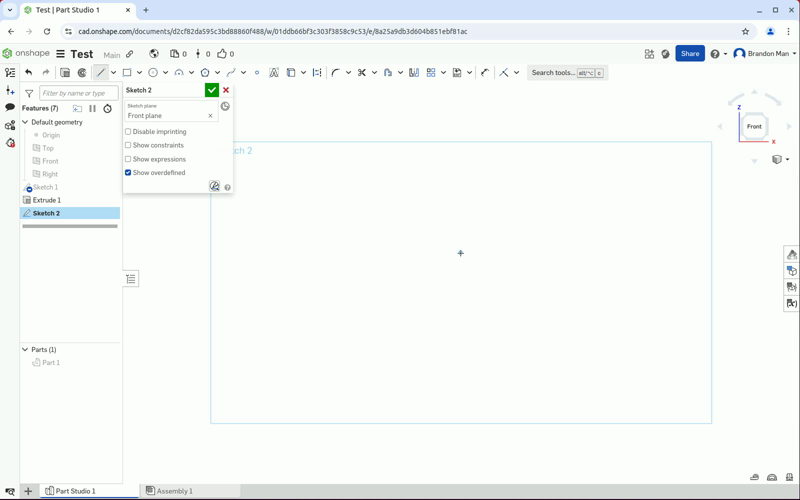
mouse_move(551, 252)
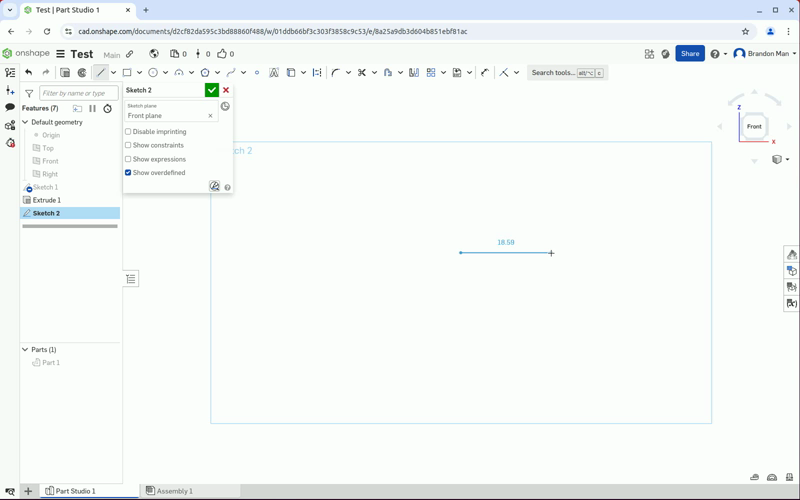
click(551, 252)
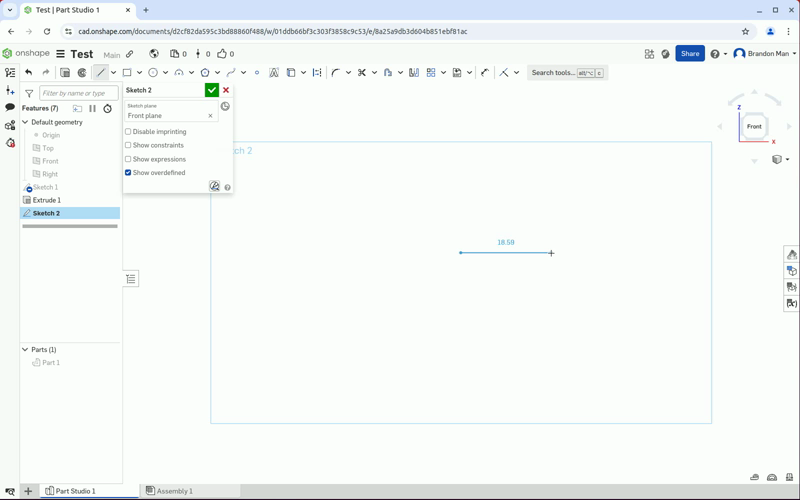
key_up(shift)
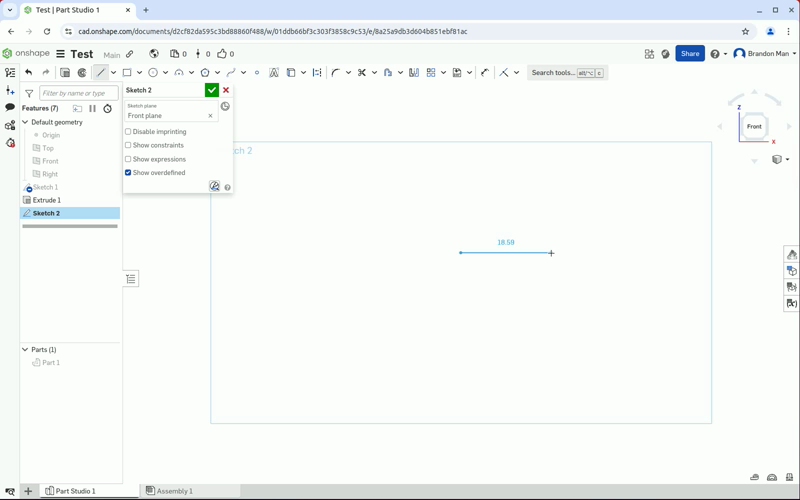
key_down(shift)
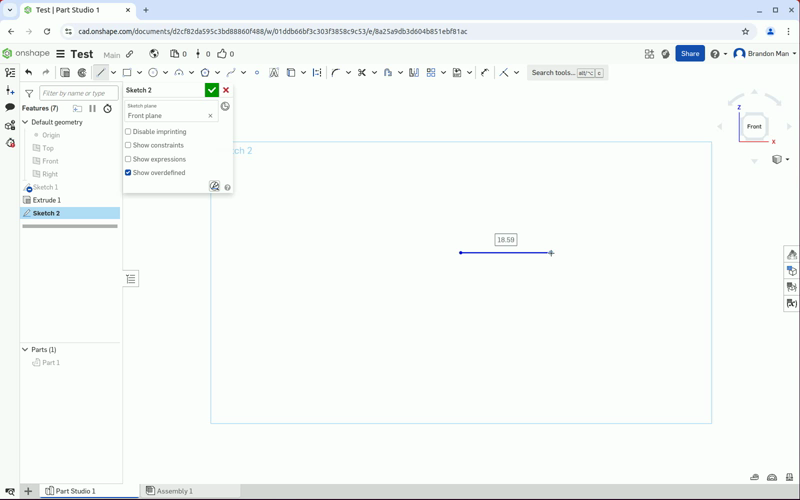
mouse_move(581, 252)
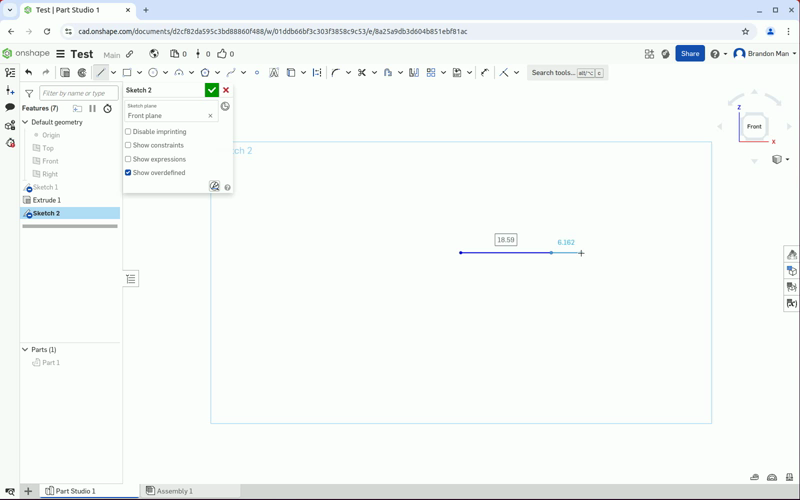
mouse_move(551, 214)
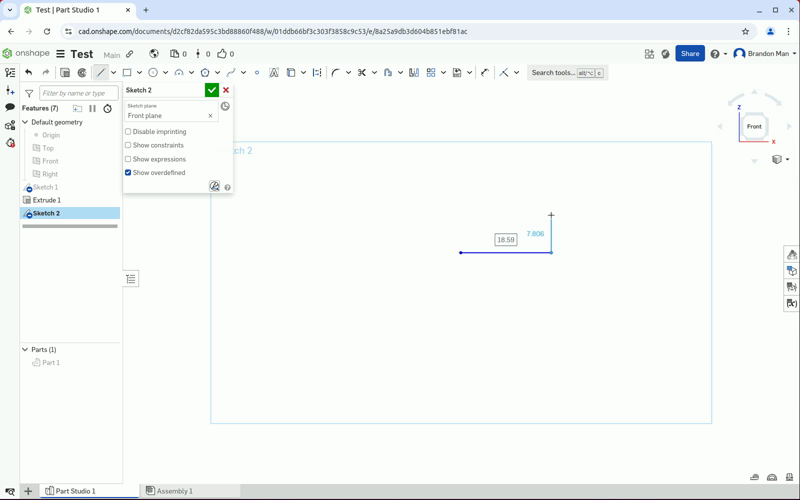
click(551, 214)
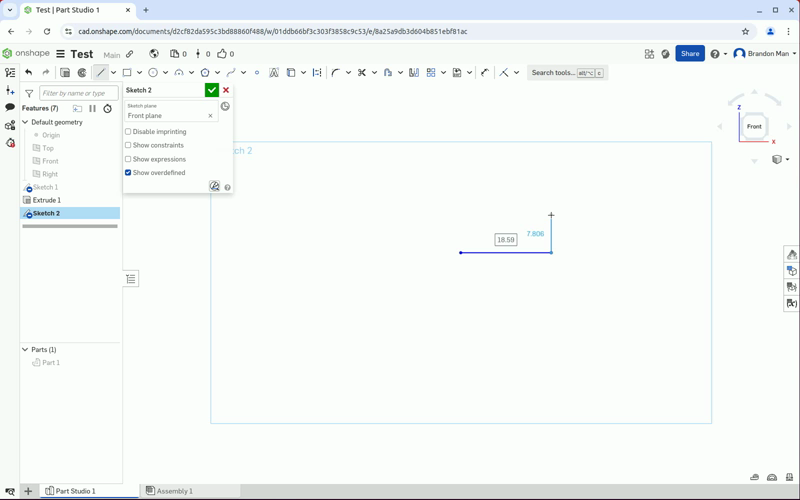
key_up(shift)
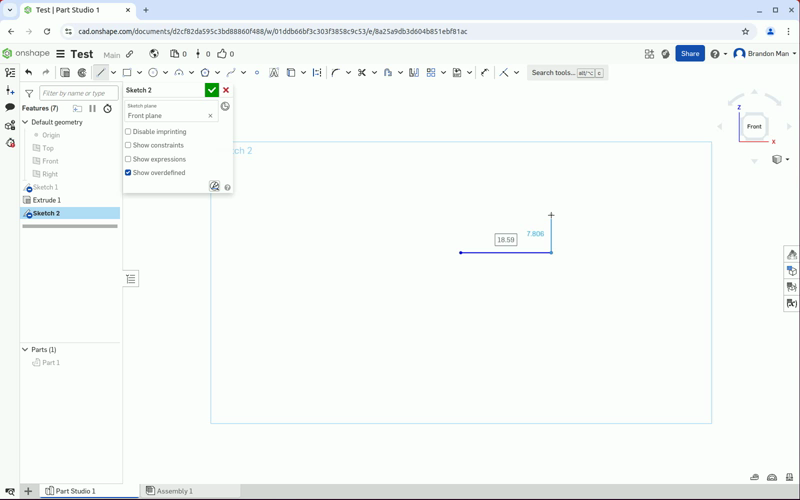
key(esc)
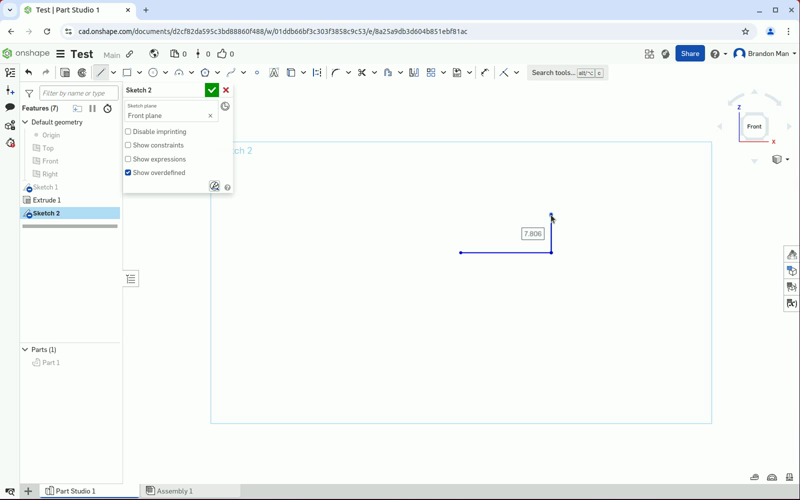
key(a)
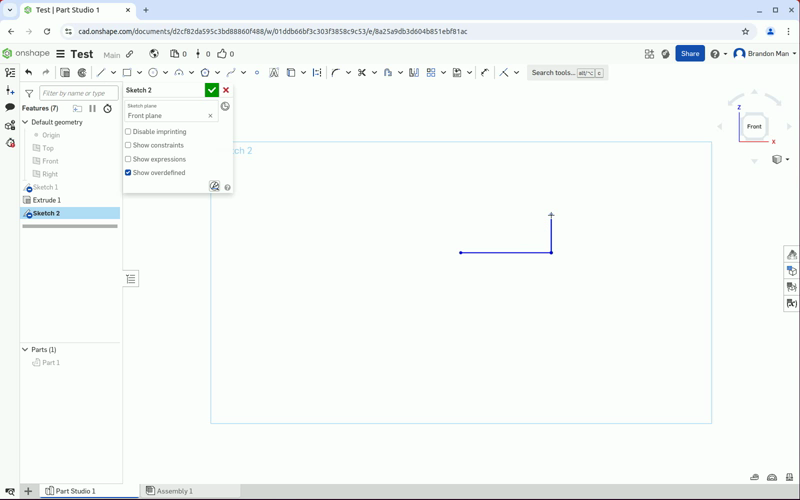
mouse_move(551, 214)
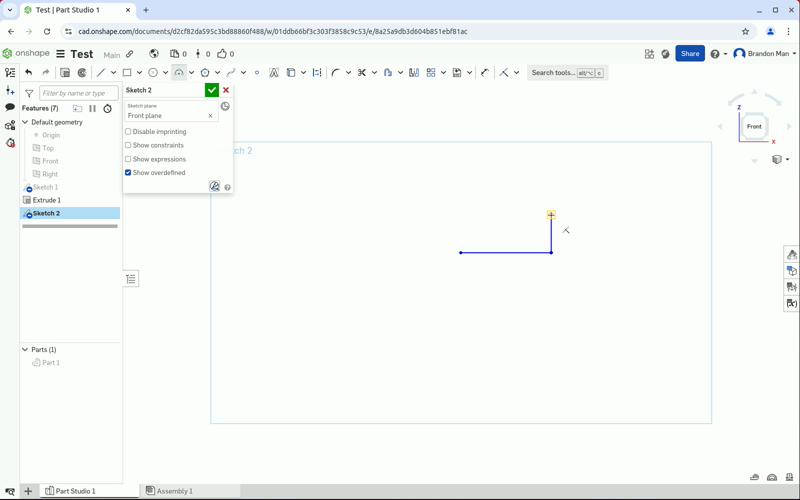
click(551, 214)
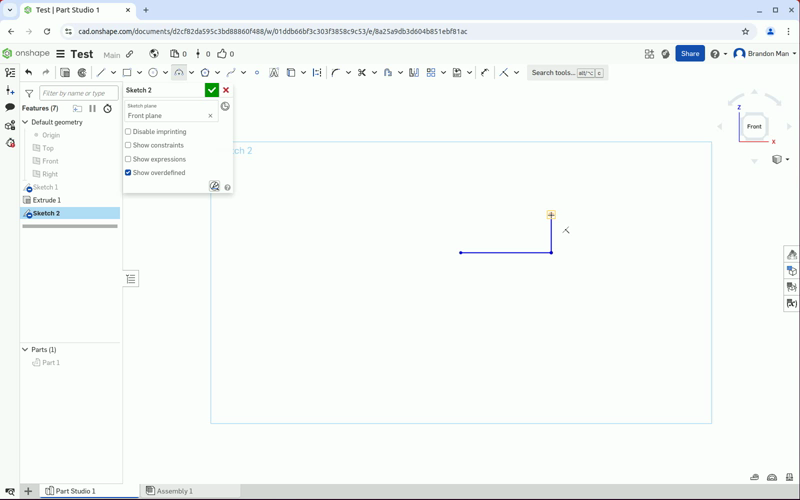
key_down(shift)
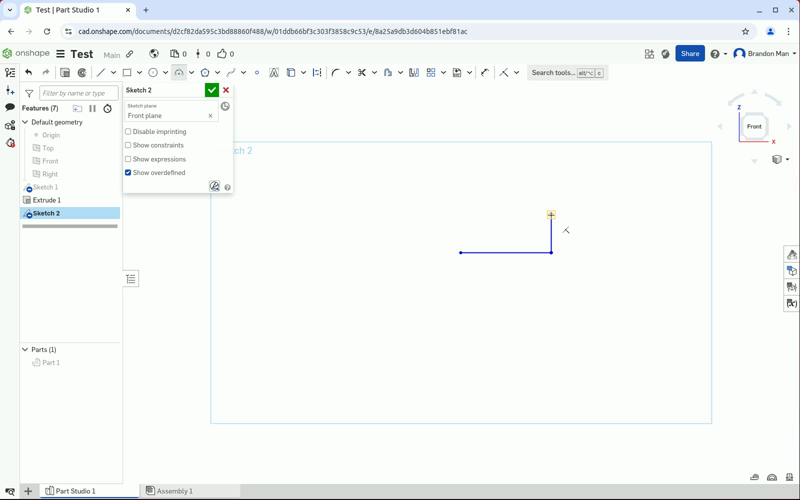
mouse_move(460, 214)
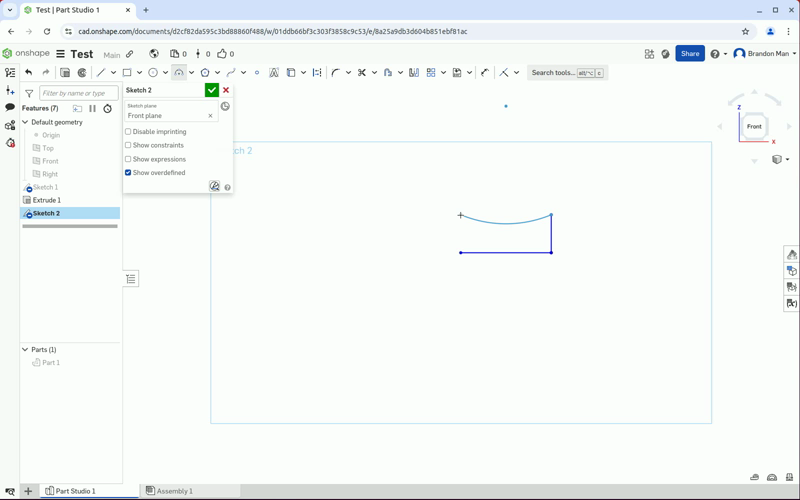
click(460, 214)
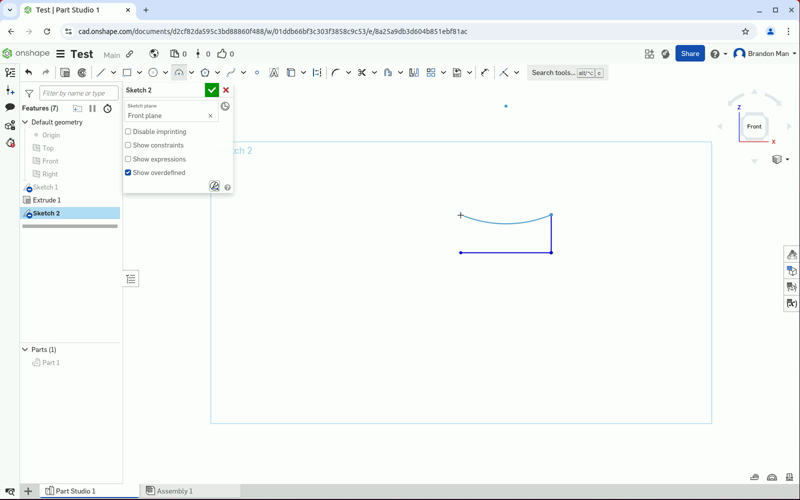
mouse_move(506, 169)
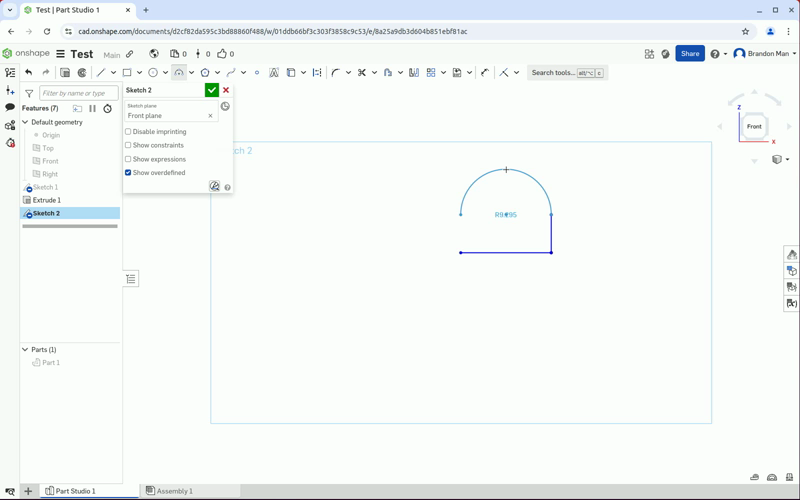
click(506, 169)
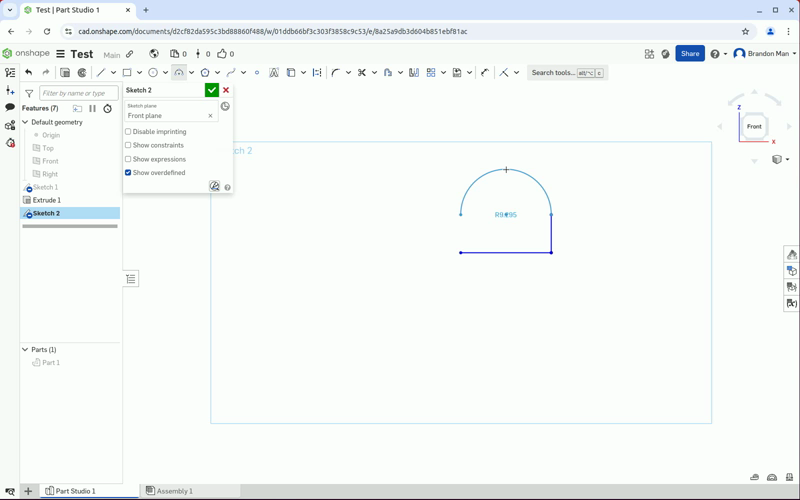
key_up(shift)
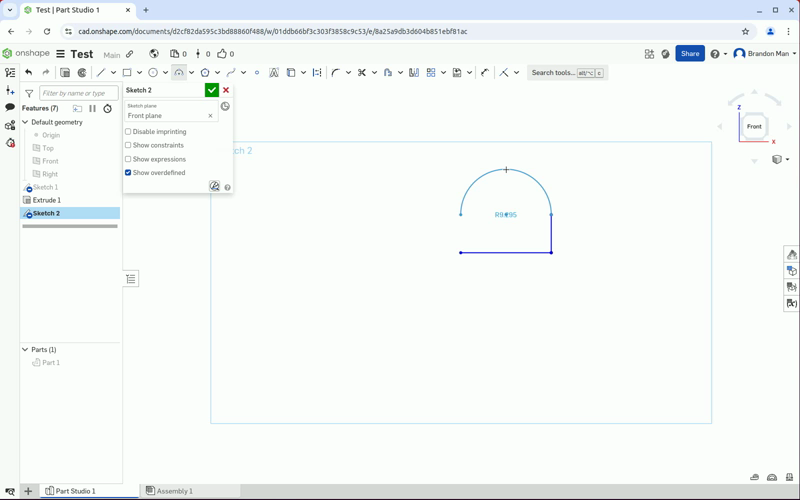
key(esc)
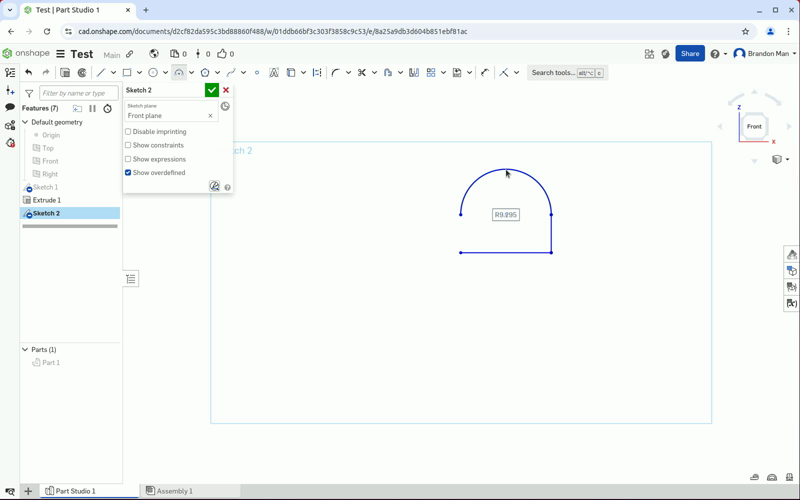
key(l)
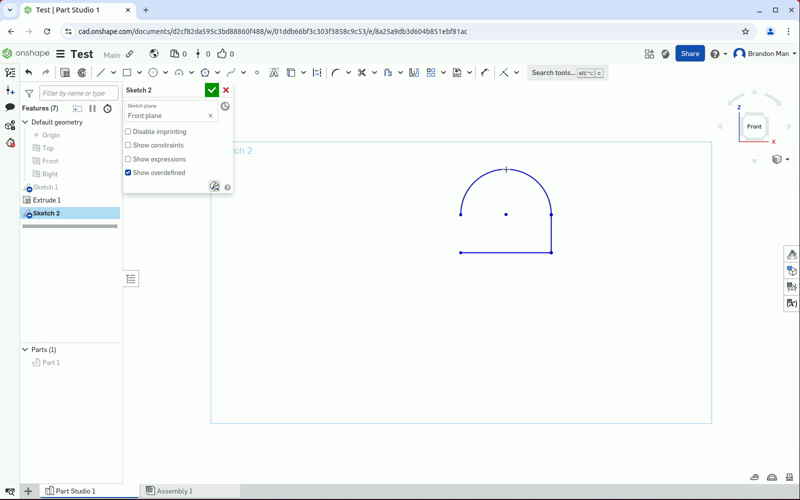
mouse_move(460, 214)
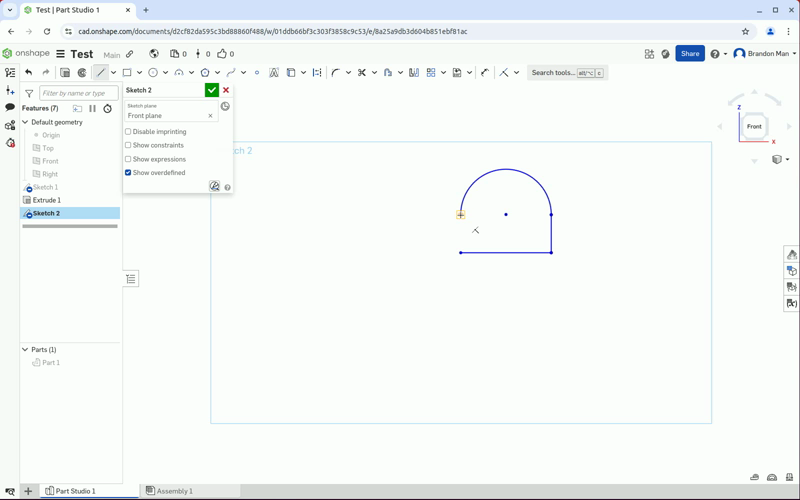
click(460, 214)
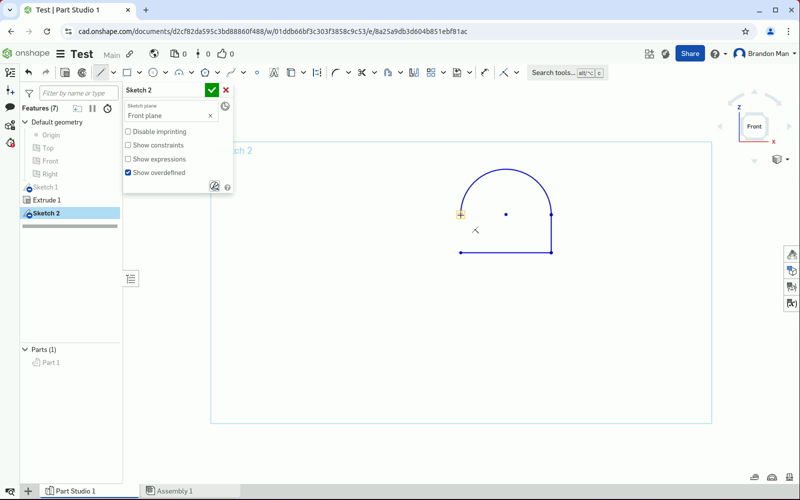
mouse_move(490, 214)
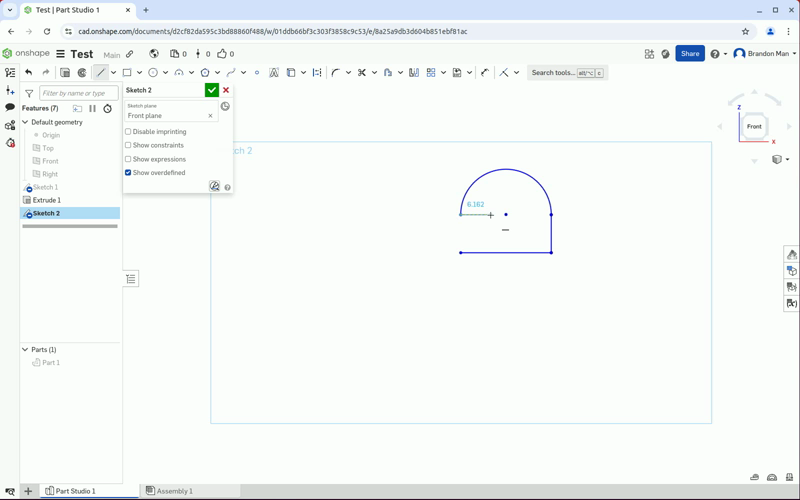
key_down(shift)
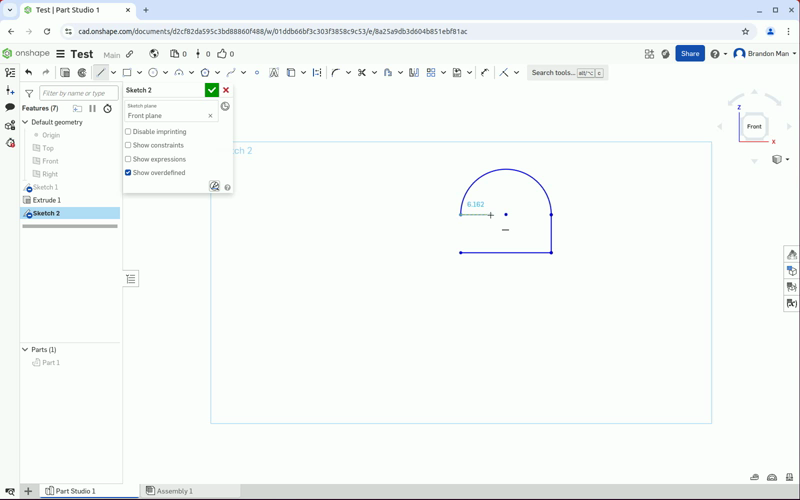
mouse_move(460, 252)
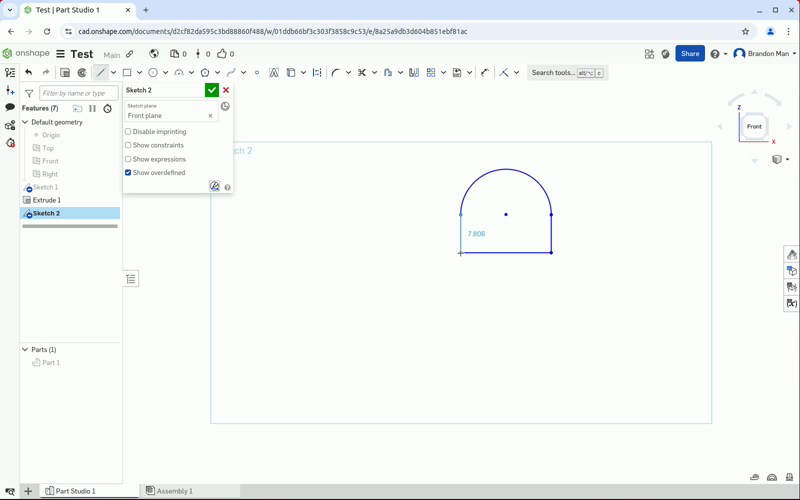
key_up(shift)
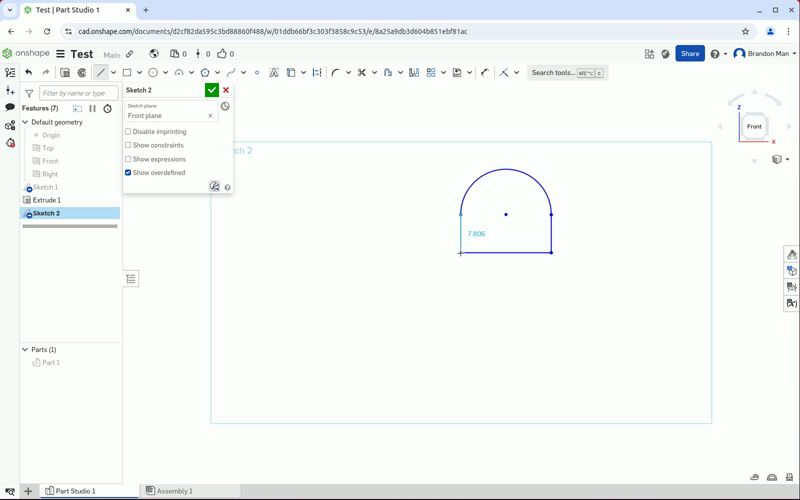
click(460, 252)
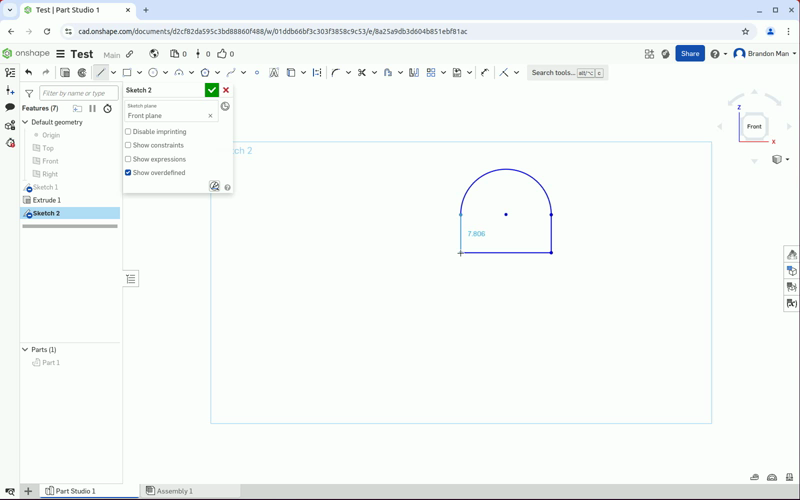
key(esc)
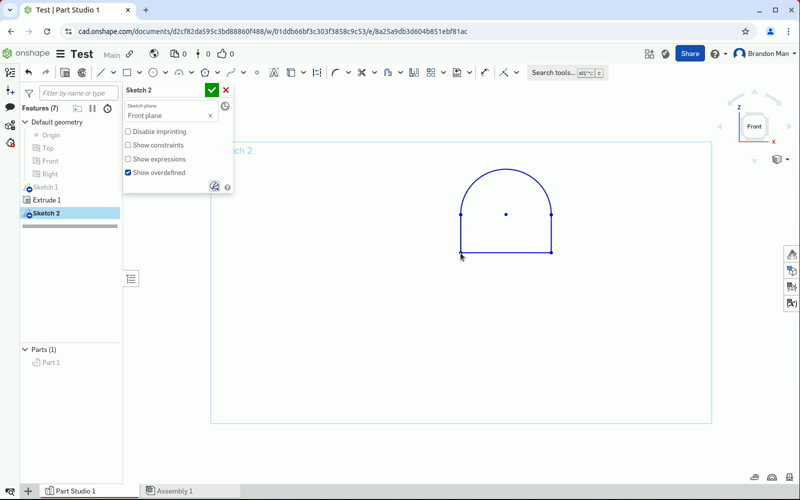
key(c)
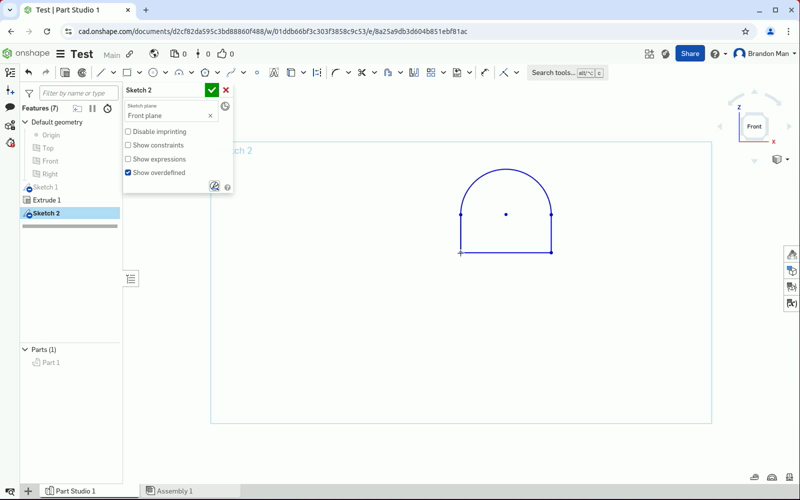
key_down(shift)
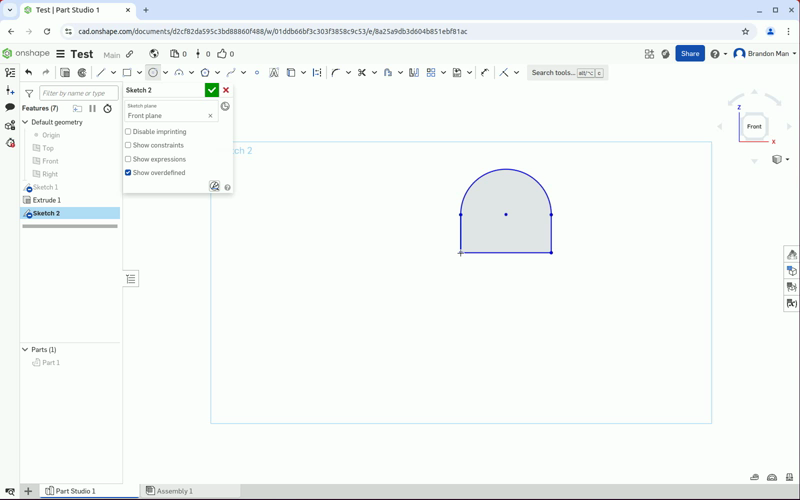
mouse_move(506, 214)
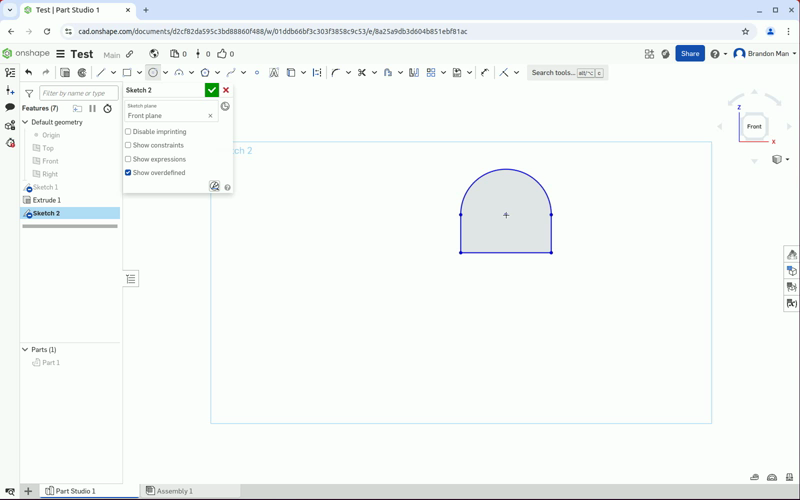
click(506, 214)
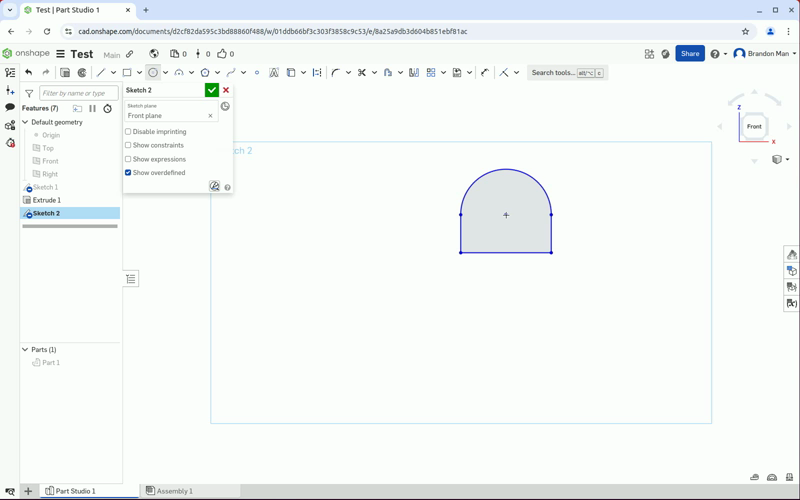
key_up(shift)
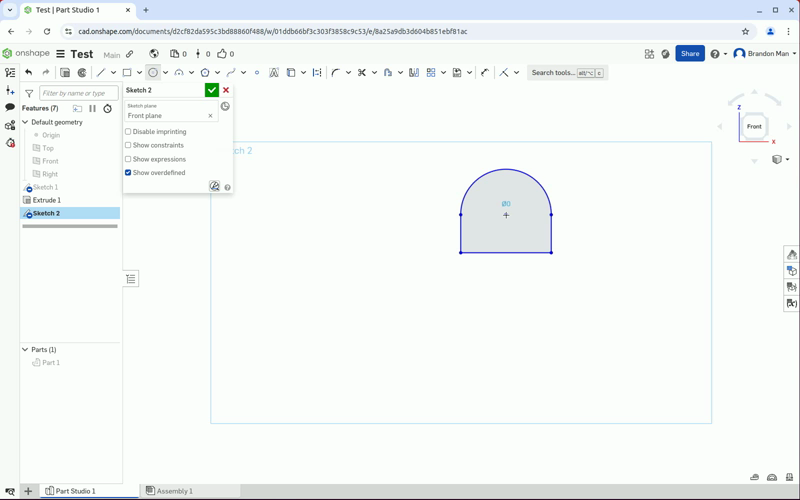
mouse_move(529, 214)
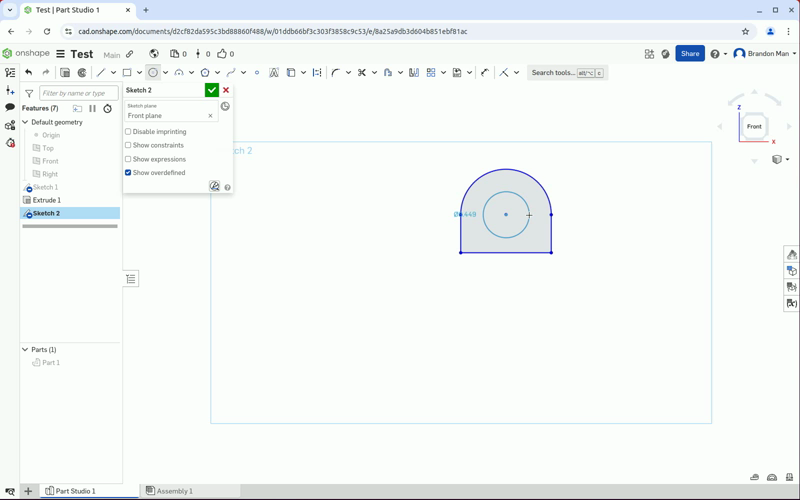
click(529, 214)
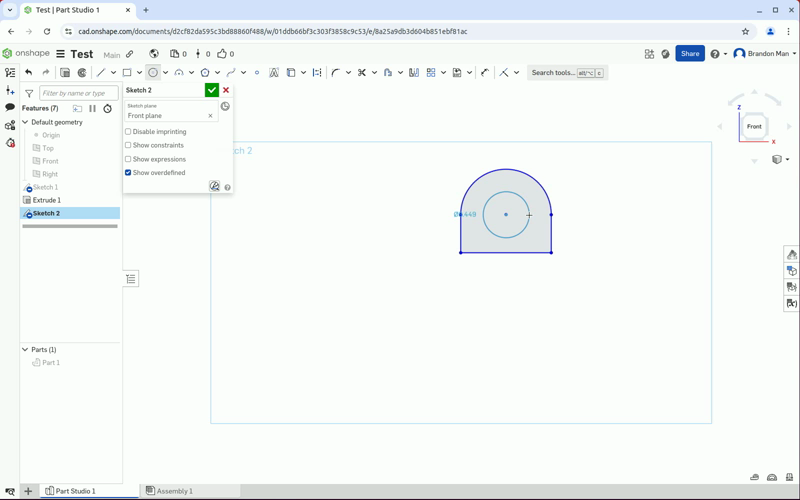
key(esc)
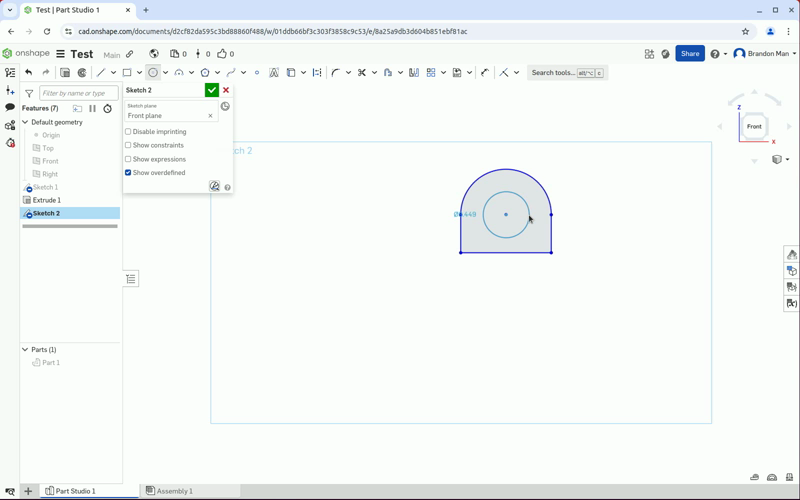
mouse_move(535, 205)
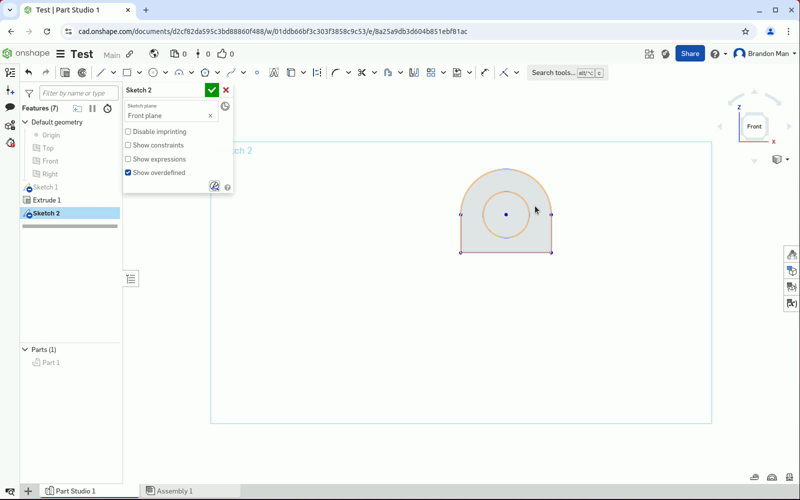
click(535, 205)
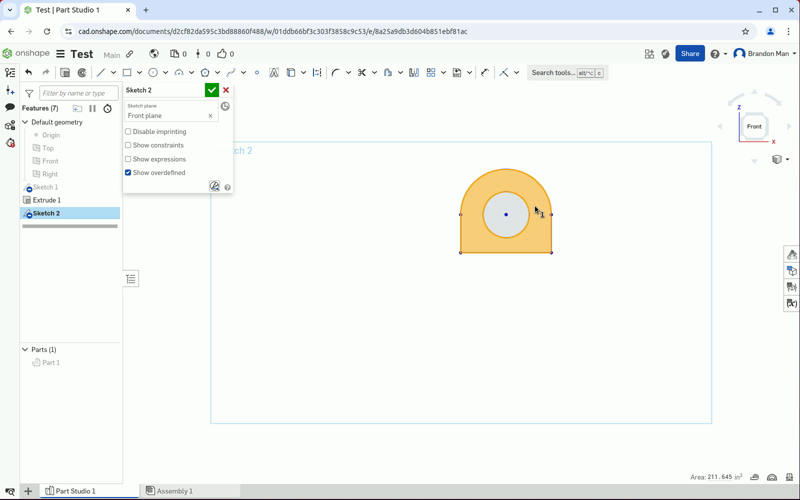
mouse_move(73, 352)
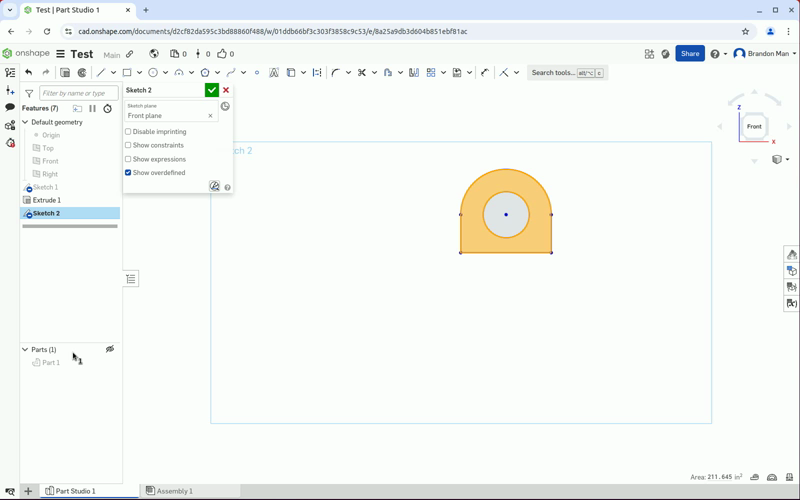
key(shift+y)
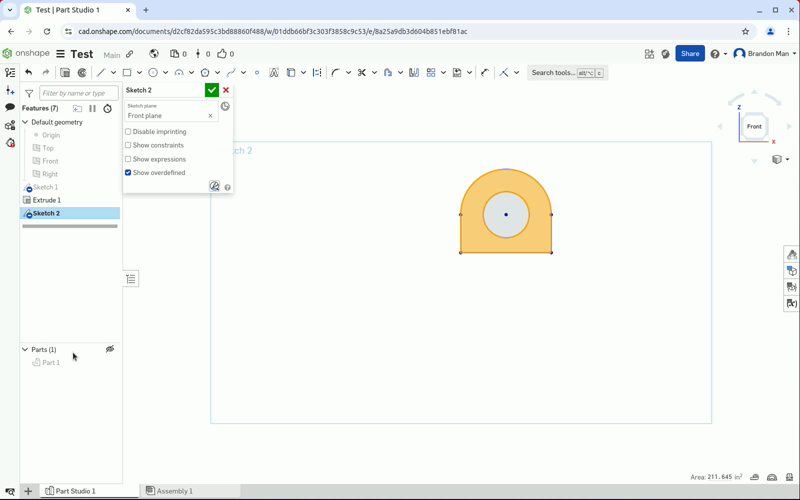
key(shift+e)
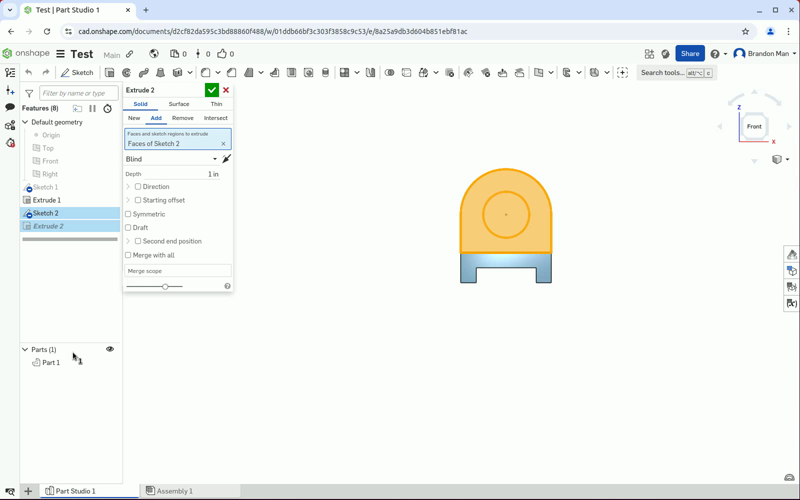
mouse_move(143, 106)
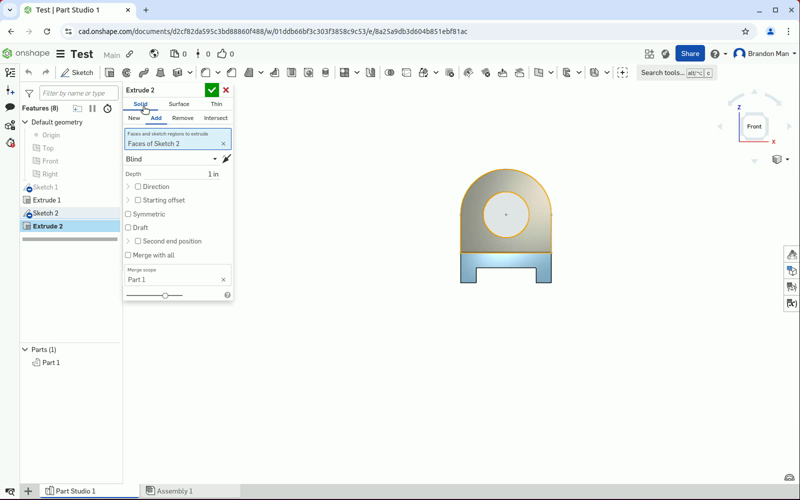
click(143, 106)
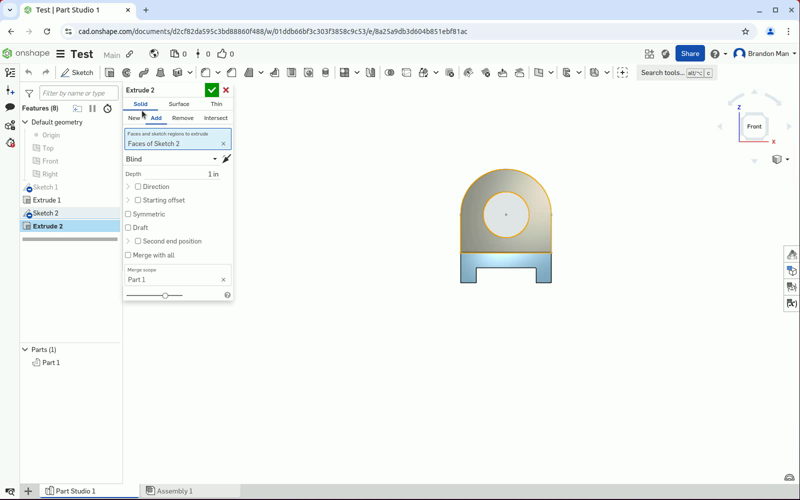
mouse_move(137, 120)
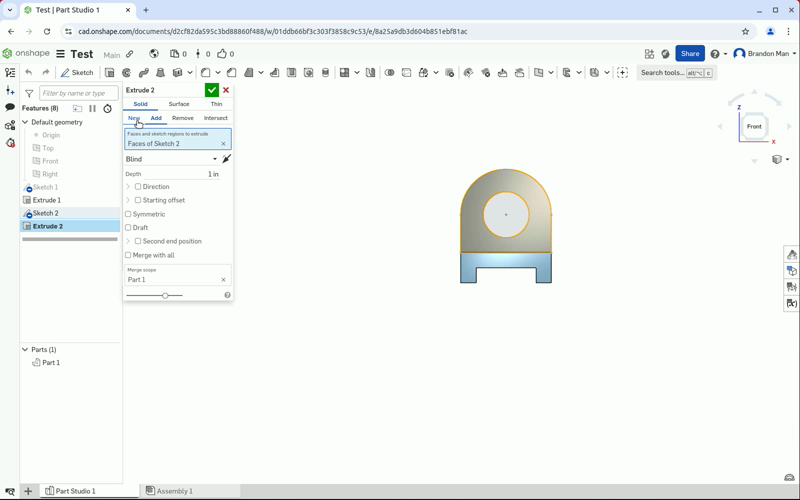
click(137, 120)
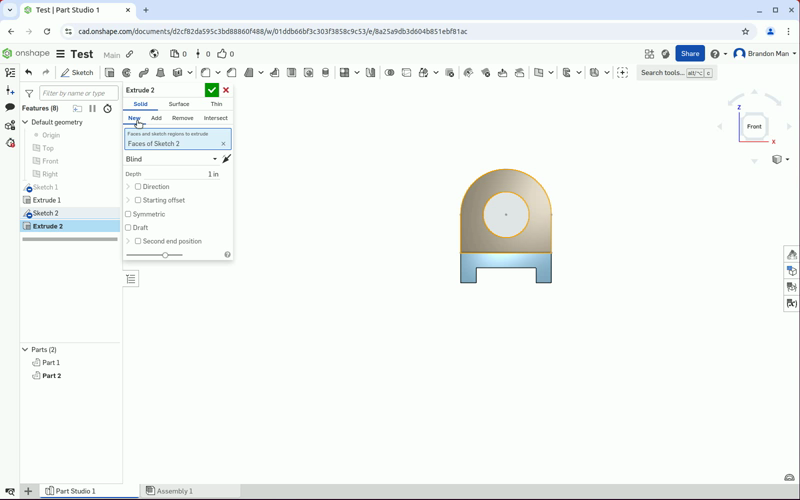
key(tab, 4)
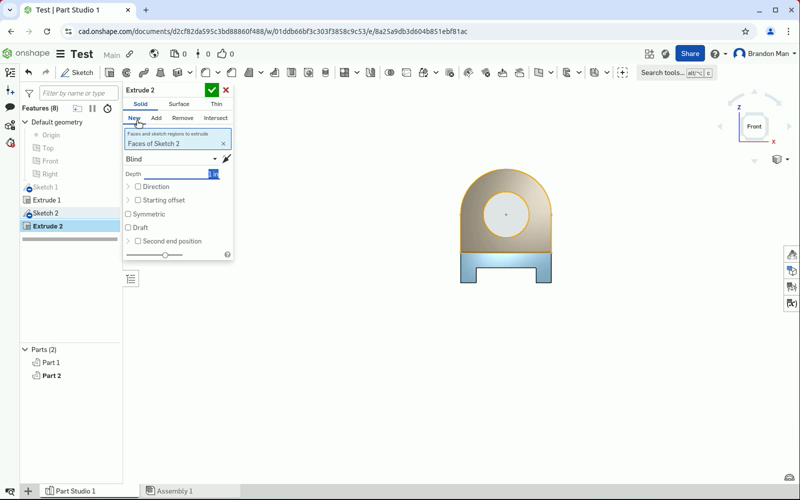
text(6.258)
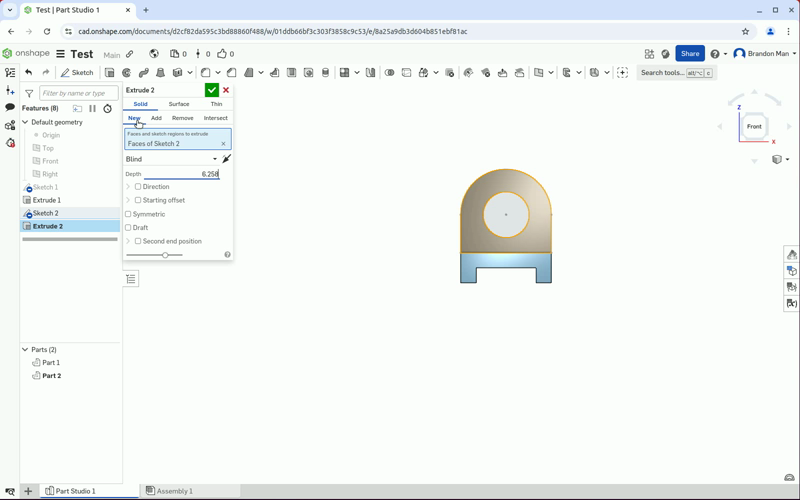
key(enter)
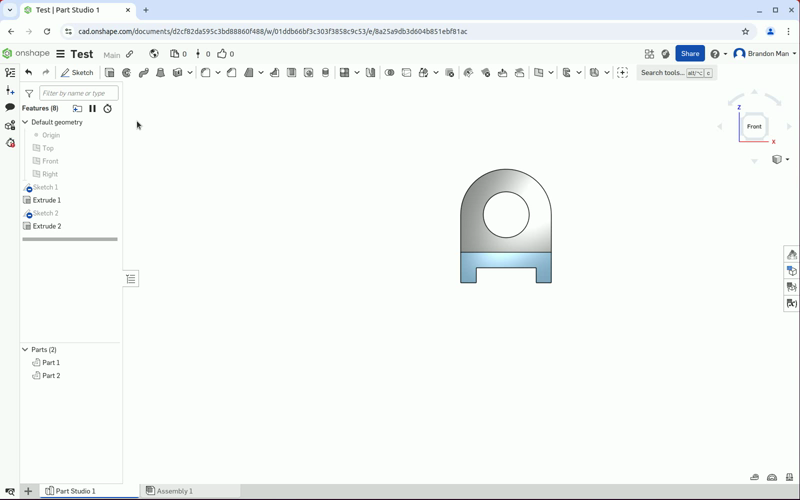
key(shift+h)
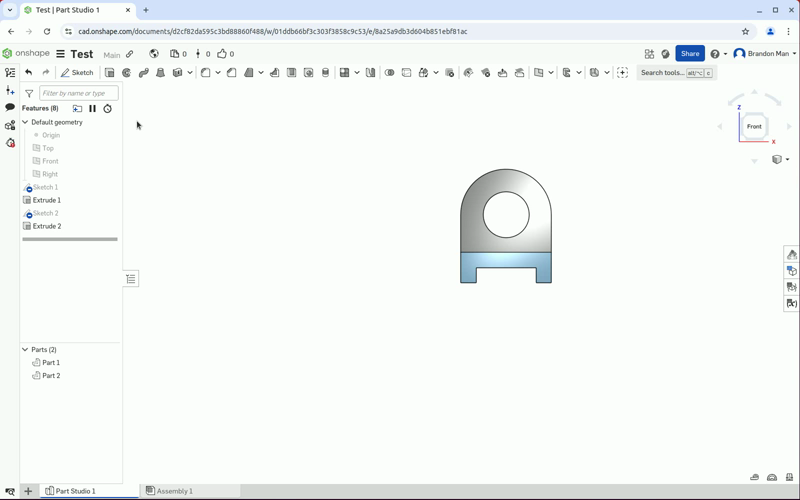
key(shift+h)
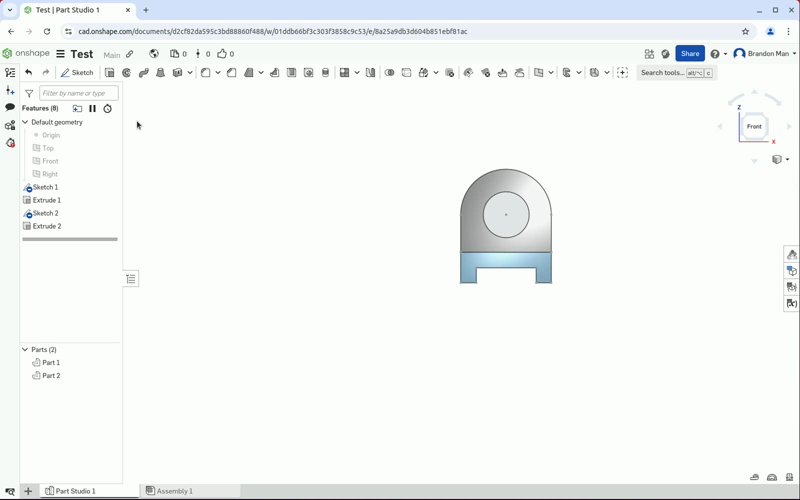
key(shift+7)
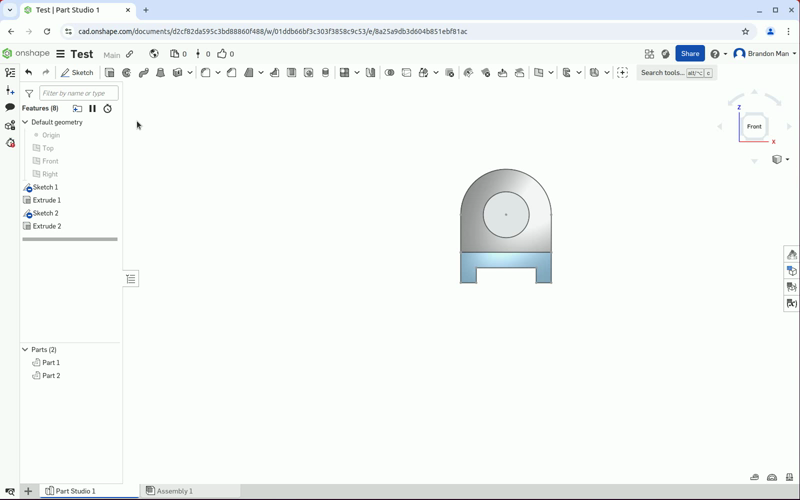
key(left, 2)
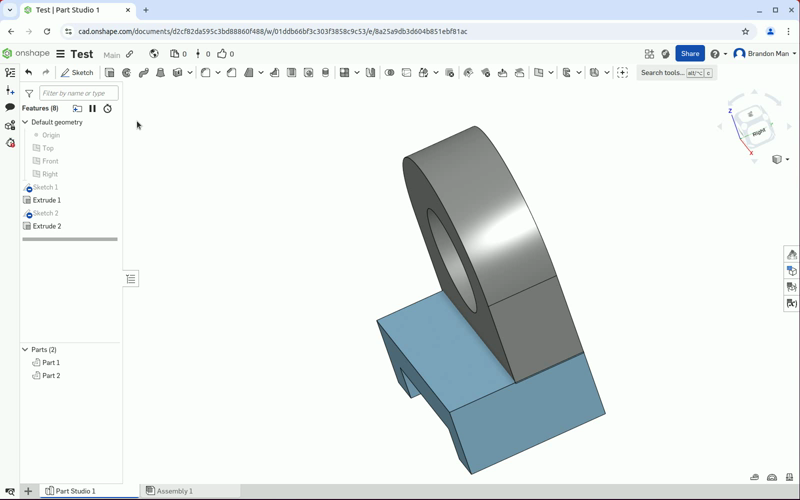
key(down, 2)
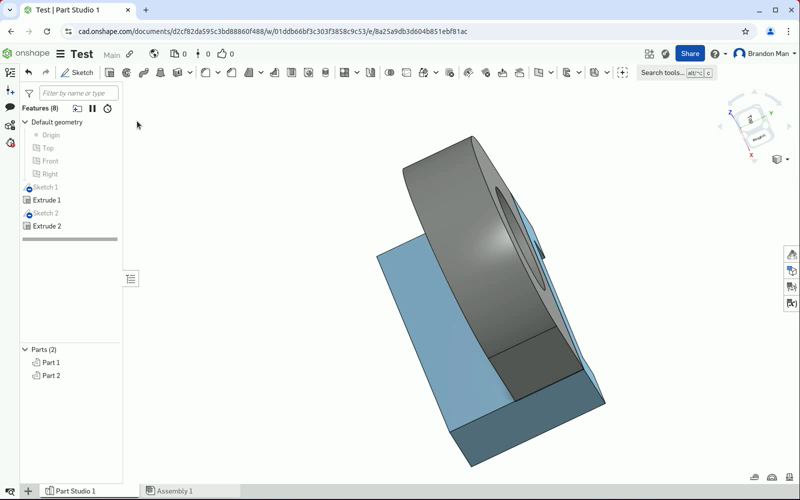
key(up, 2)
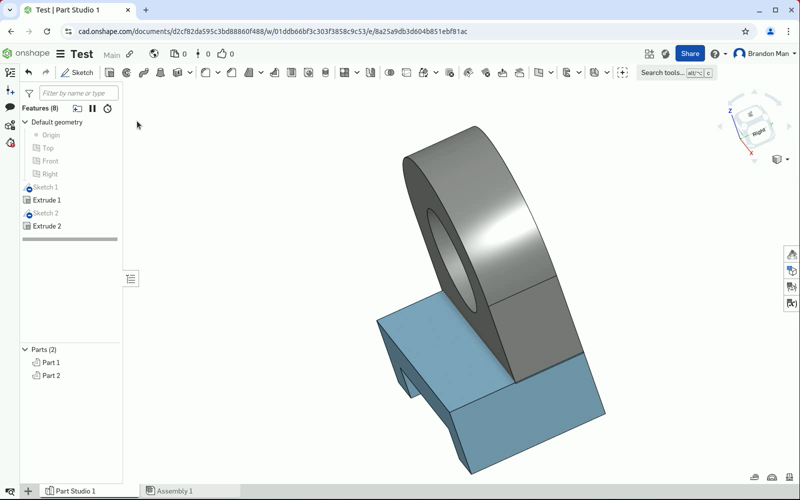
key(right, 2)
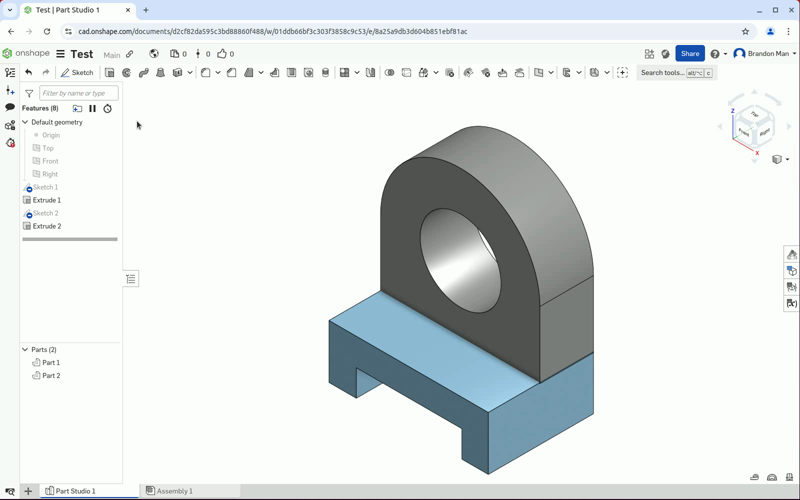
mouse_move(73, 189)
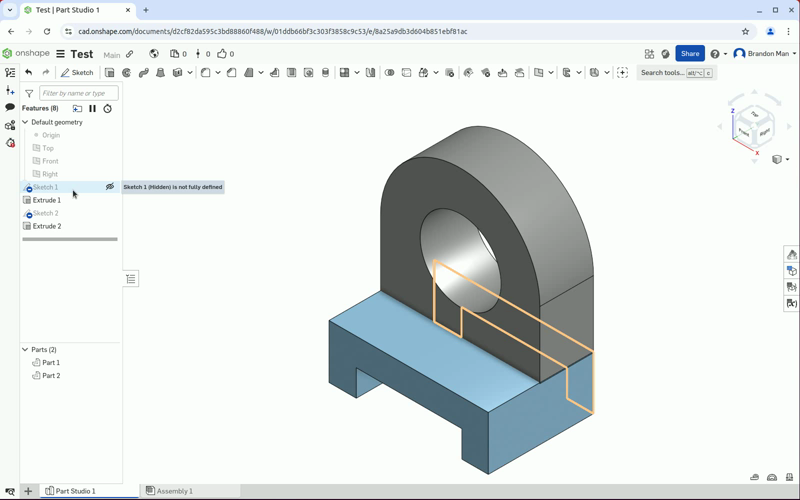
click(73, 189)